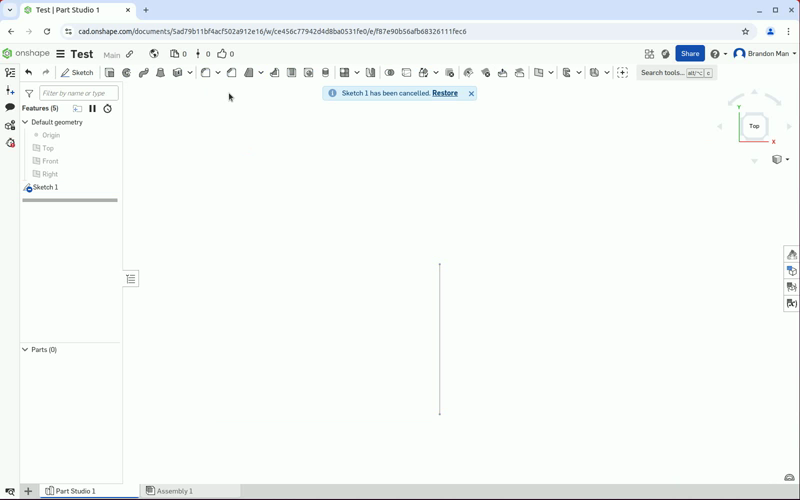
key(shift+h)
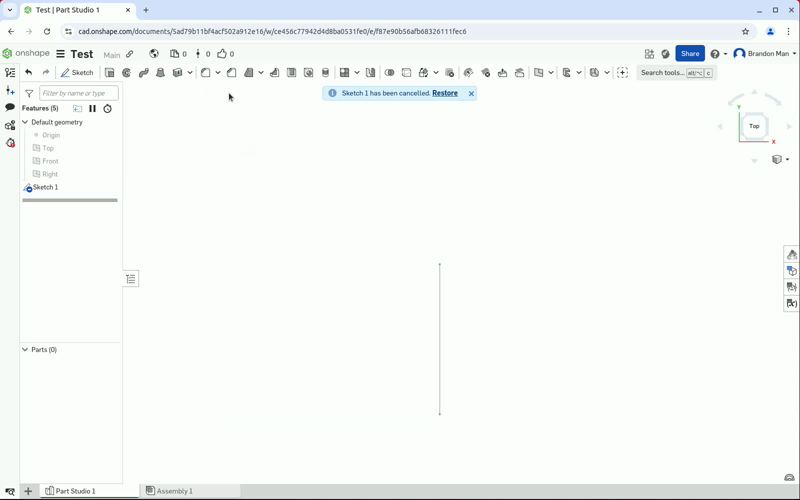
key(shift+s)
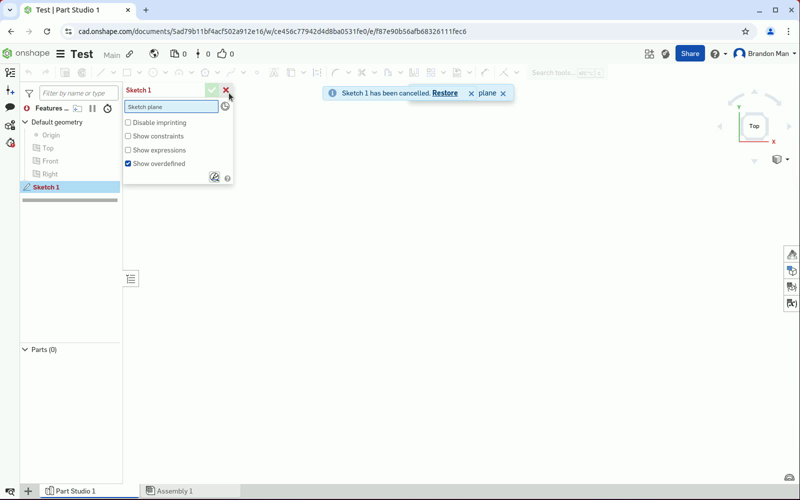
mouse_move(73, 150)
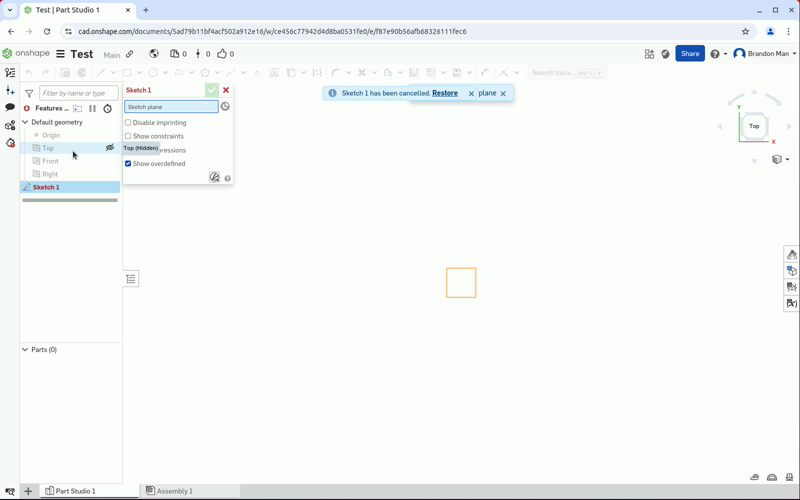
click(73, 150)
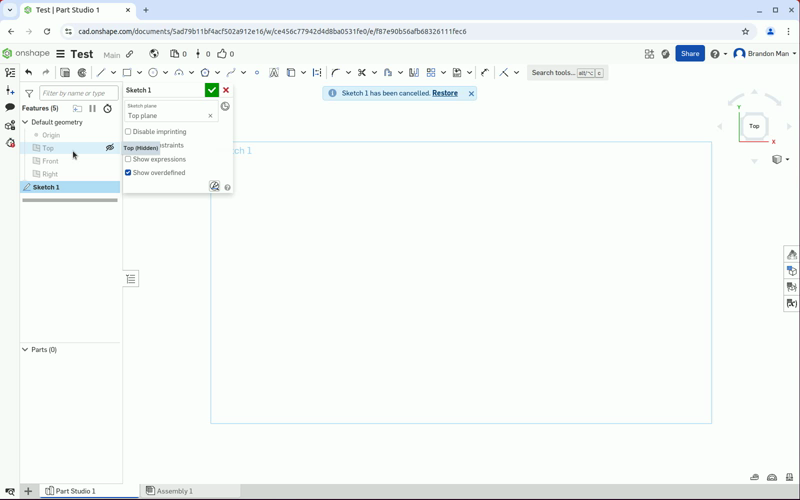
mouse_move(73, 352)
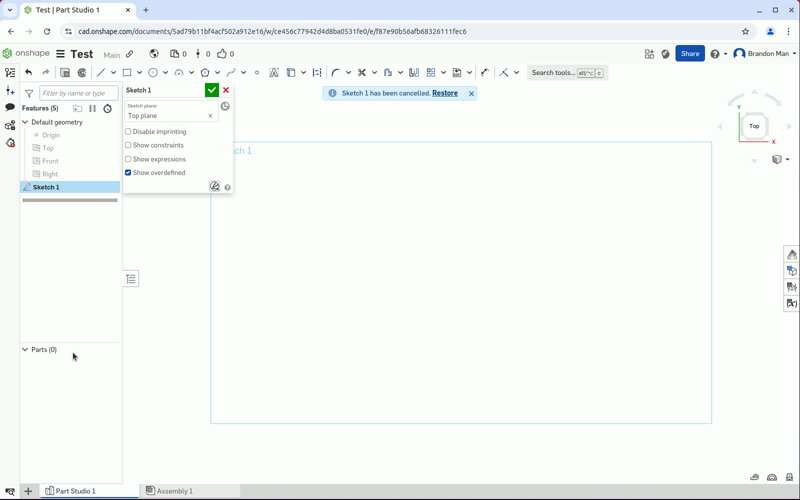
key(y)
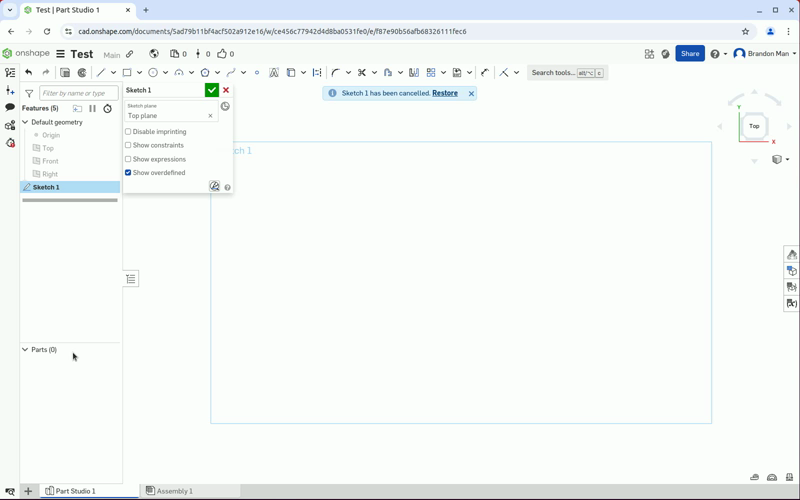
key(l)
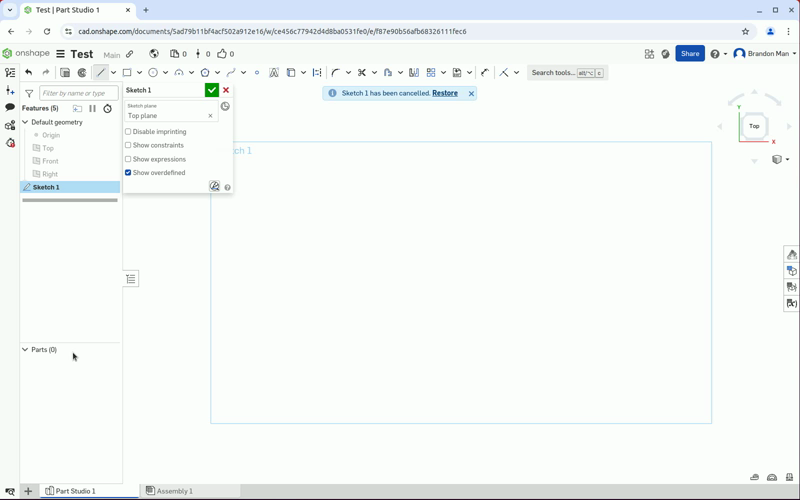
key_down(shift)
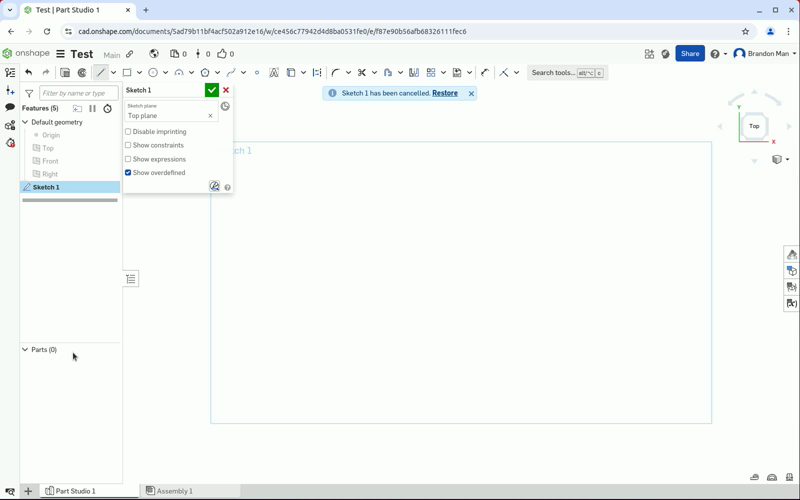
mouse_move(433, 318)
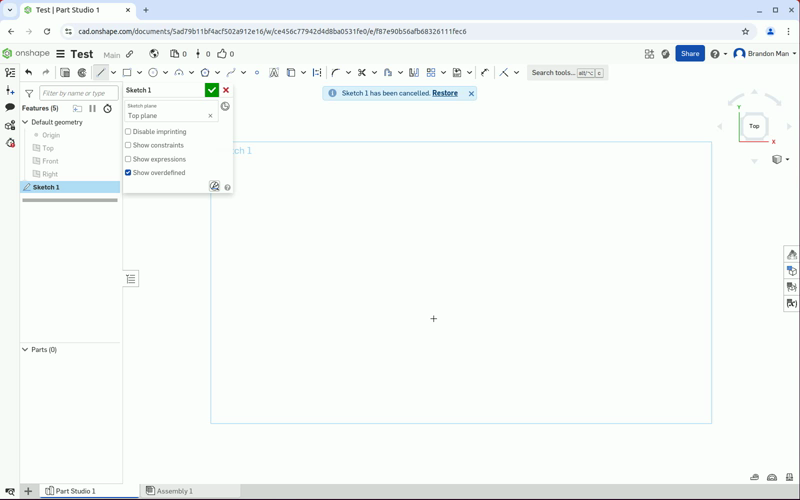
click(433, 318)
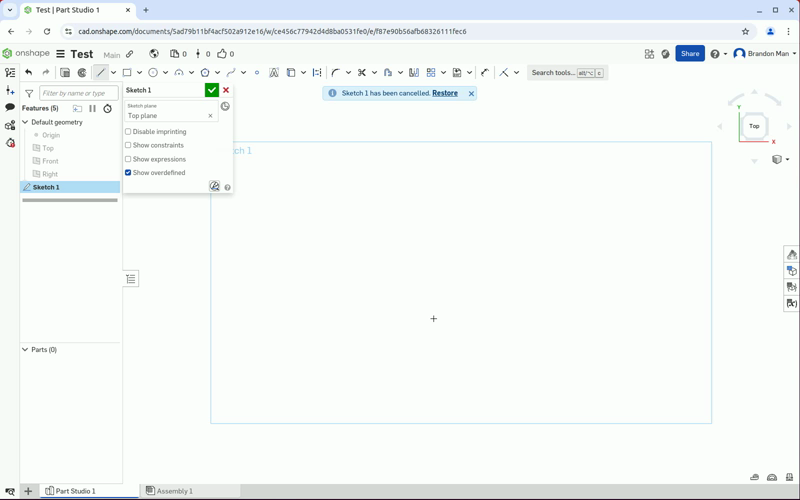
key_up(shift)
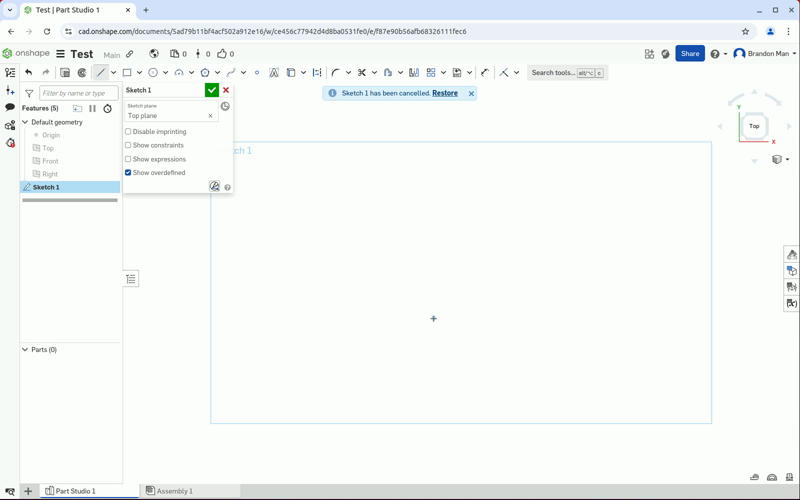
key_down(shift)
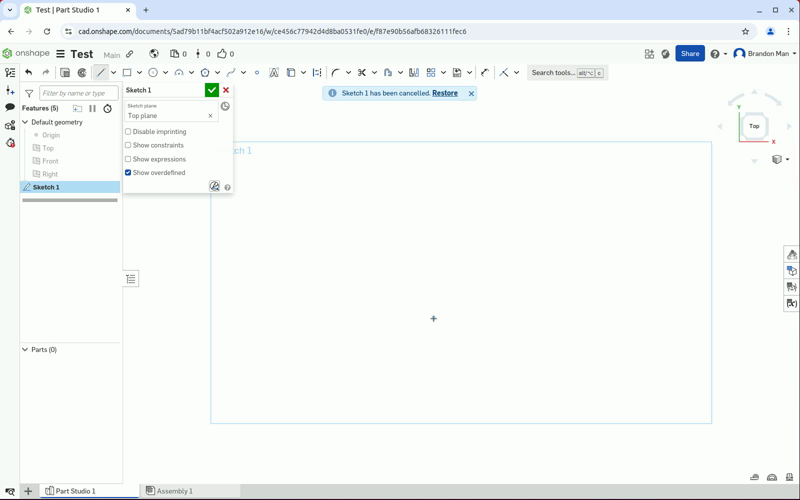
mouse_move(463, 318)
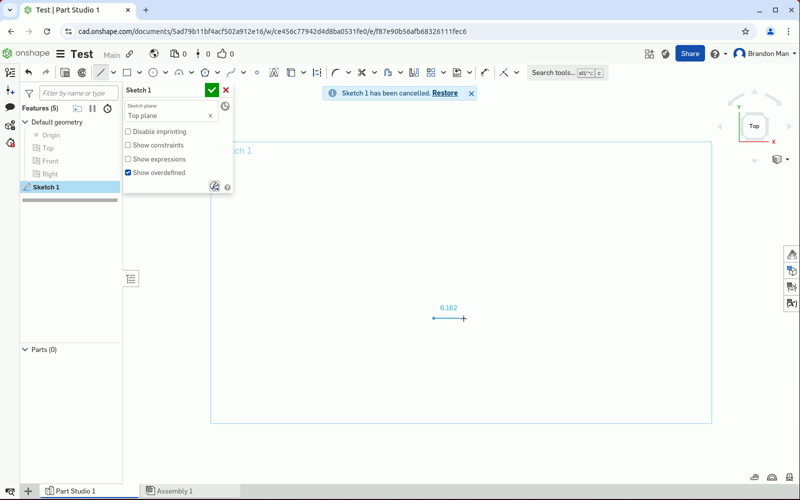
mouse_move(485, 318)
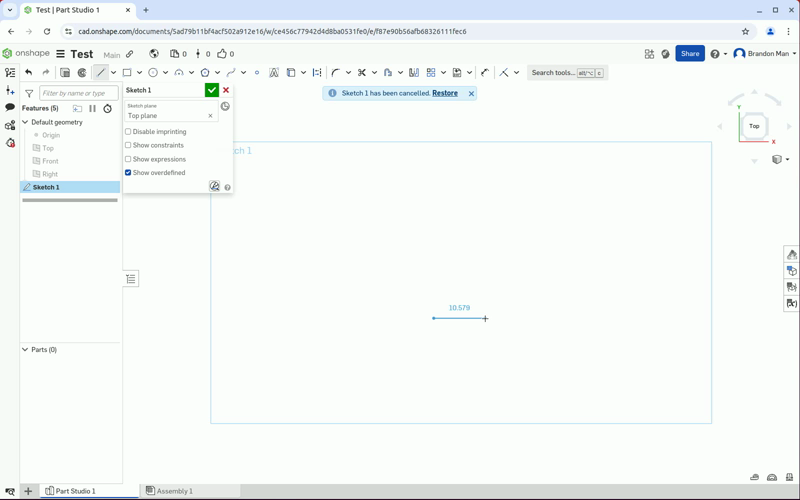
click(485, 318)
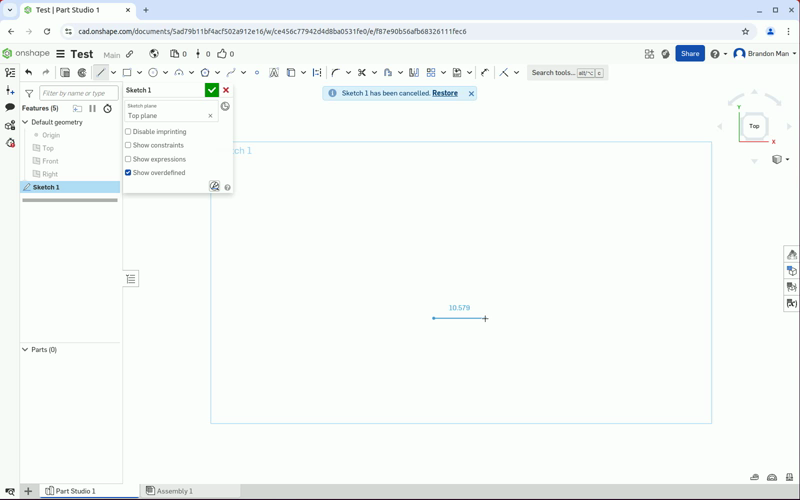
key_up(shift)
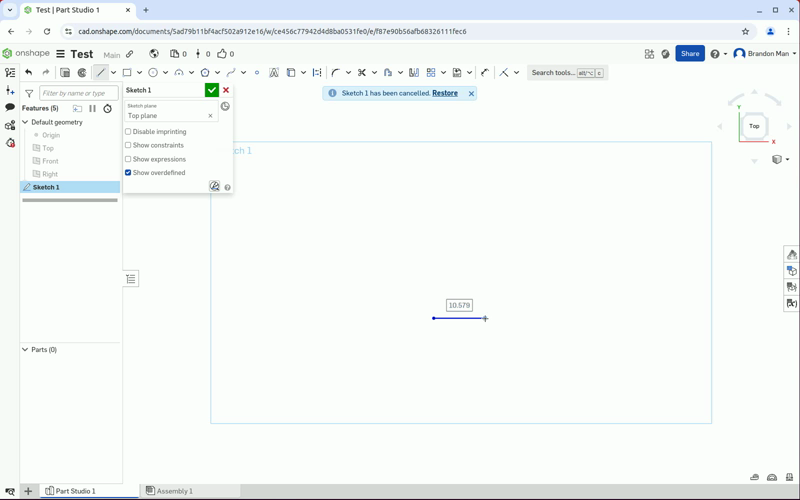
key_down(shift)
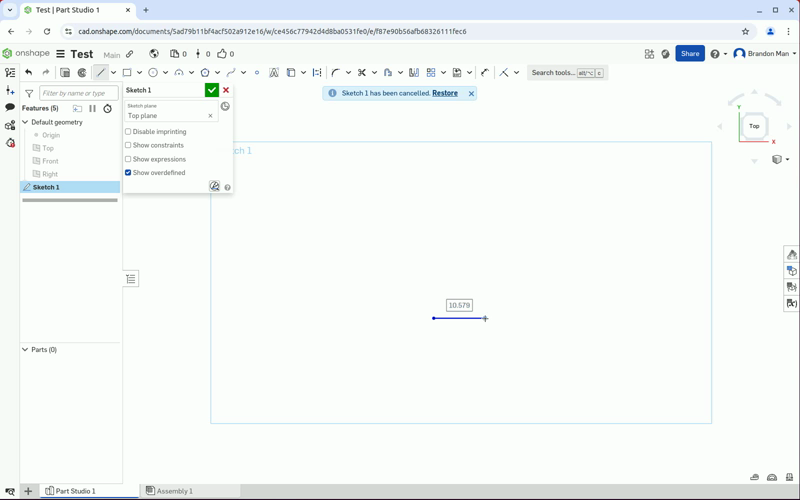
mouse_move(485, 189)
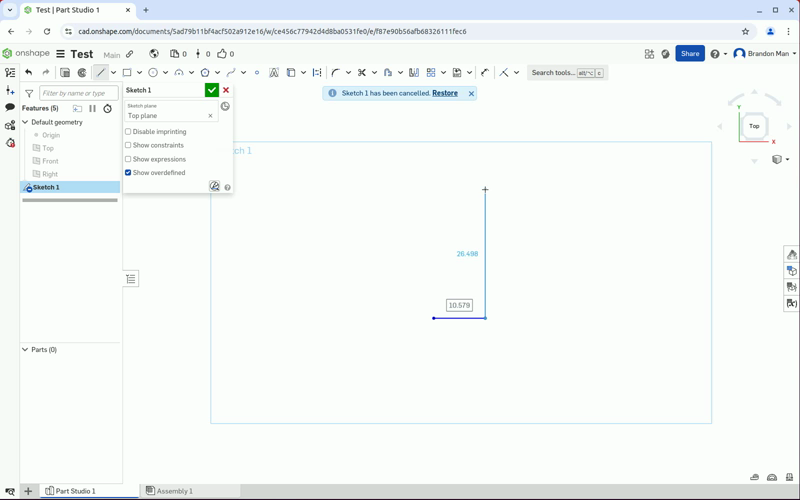
click(485, 189)
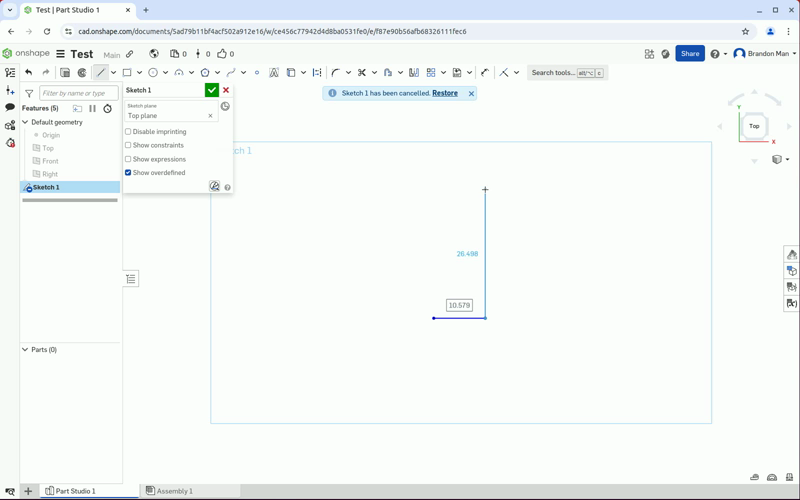
key_up(shift)
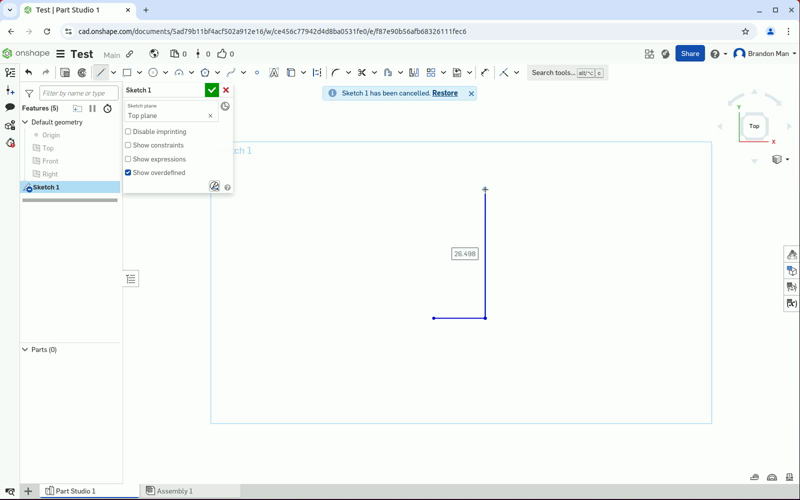
key_down(shift)
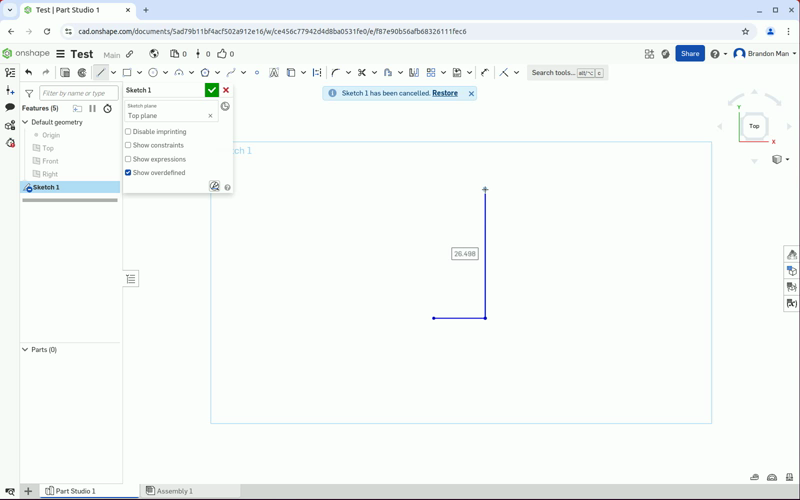
mouse_move(515, 189)
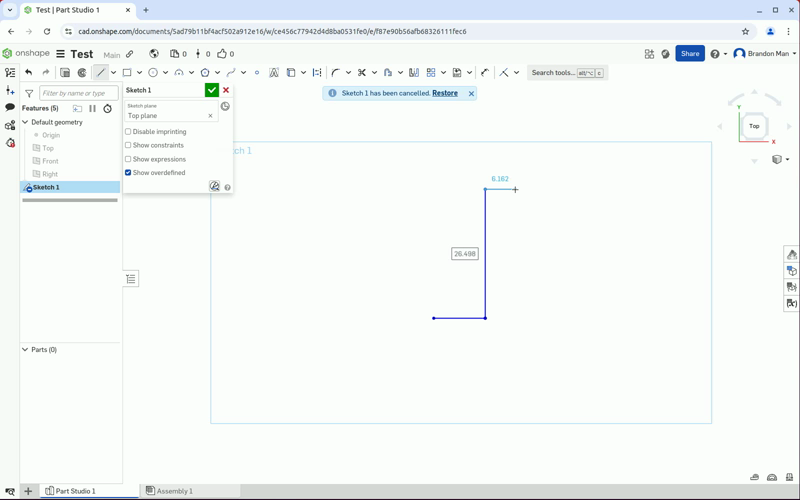
mouse_move(460, 170)
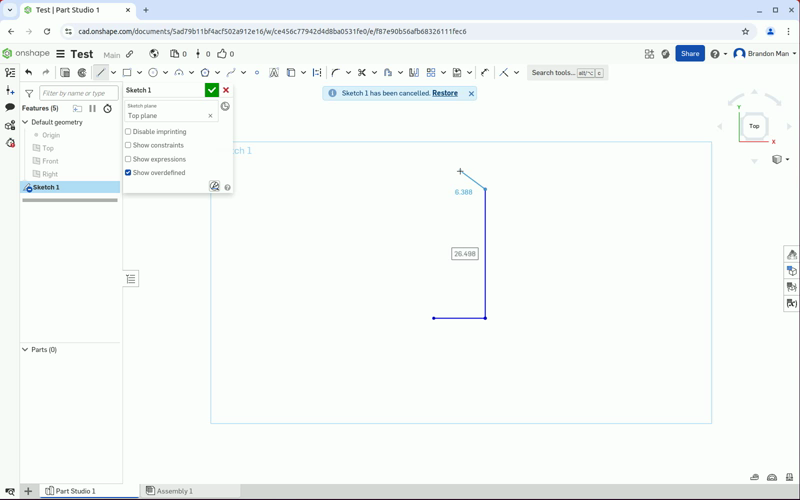
click(460, 170)
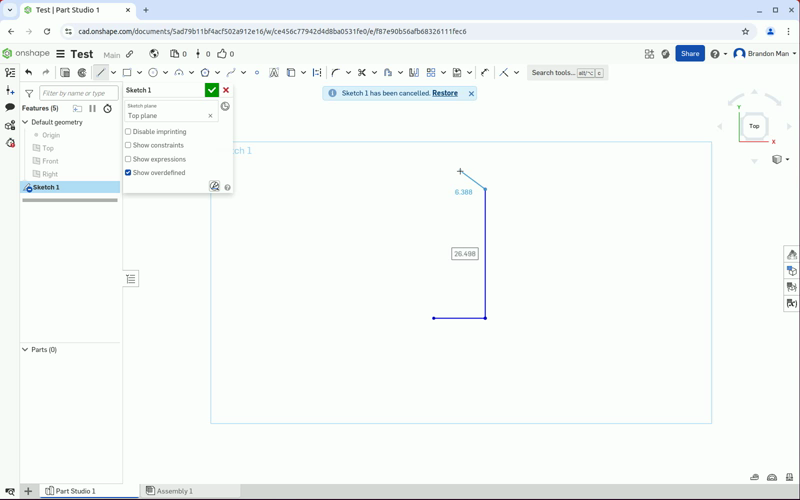
key_up(shift)
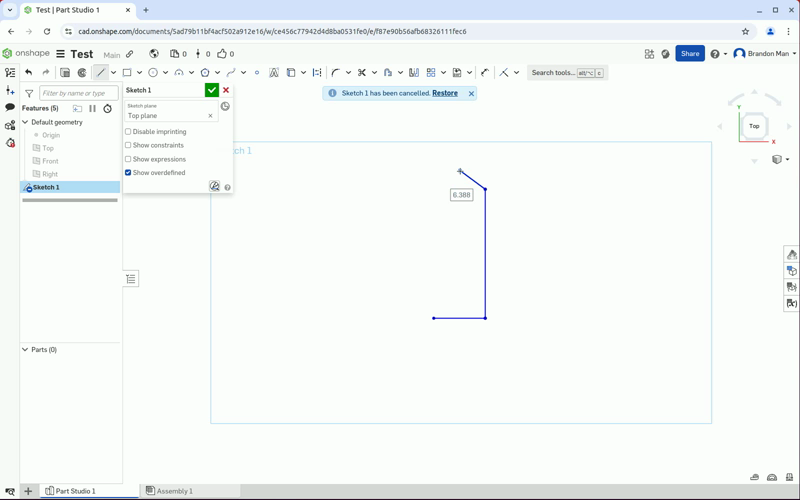
key_down(shift)
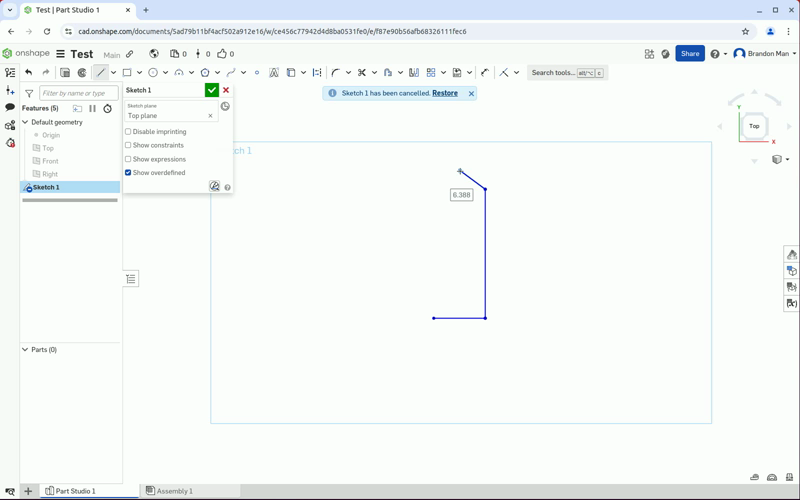
mouse_move(490, 170)
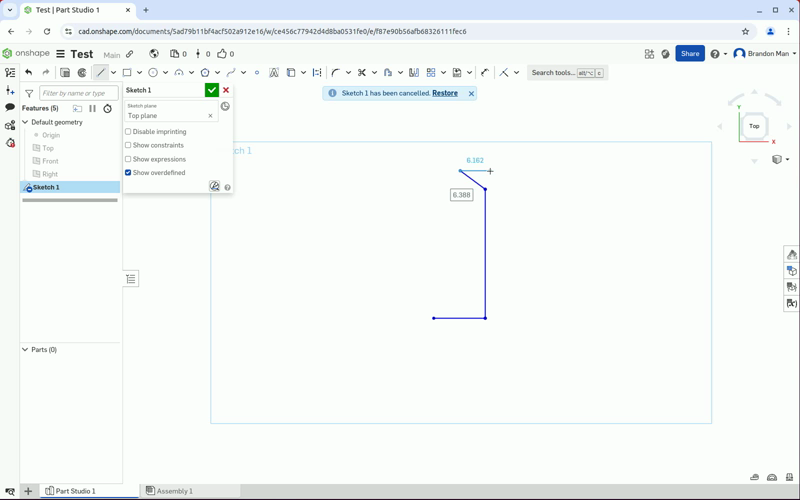
mouse_move(433, 189)
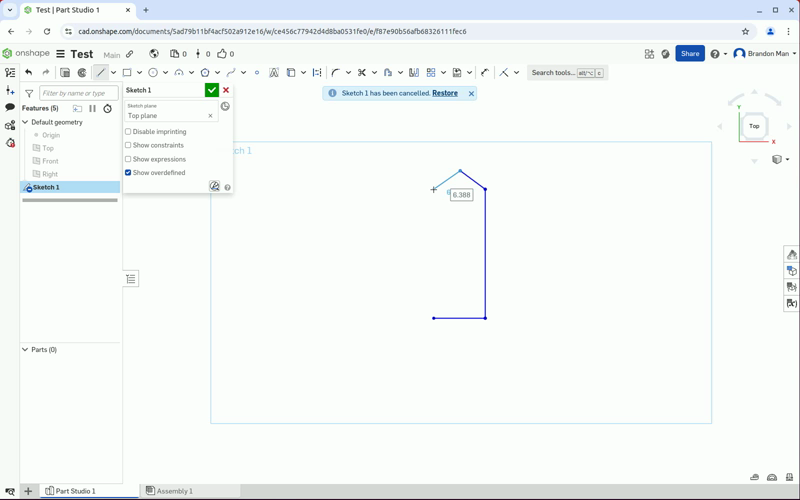
click(433, 189)
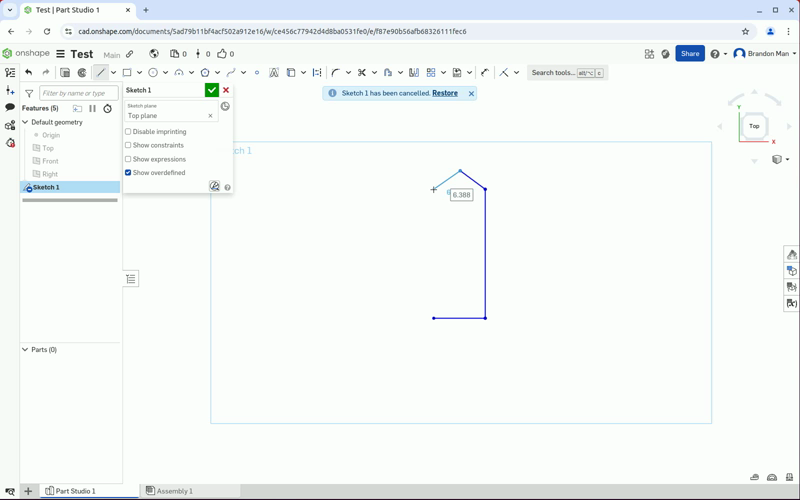
key_up(shift)
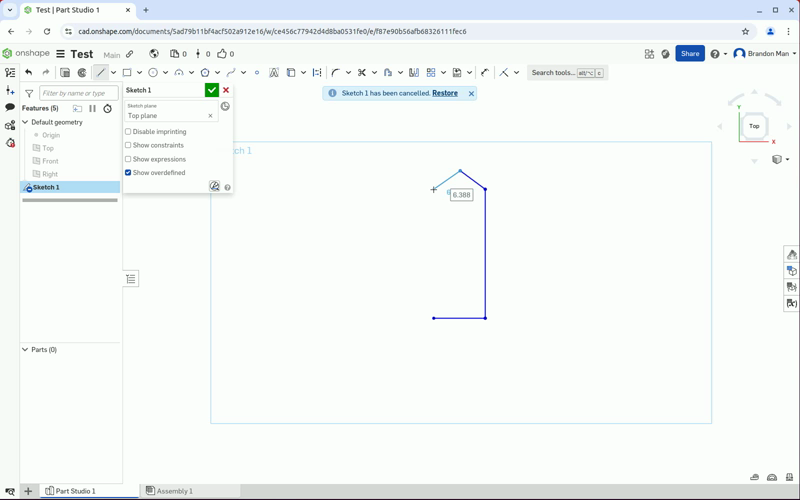
key_down(shift)
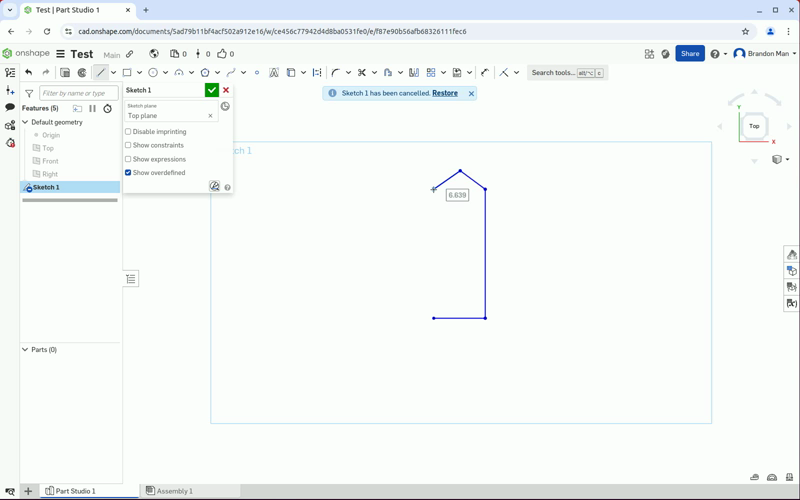
mouse_move(433, 318)
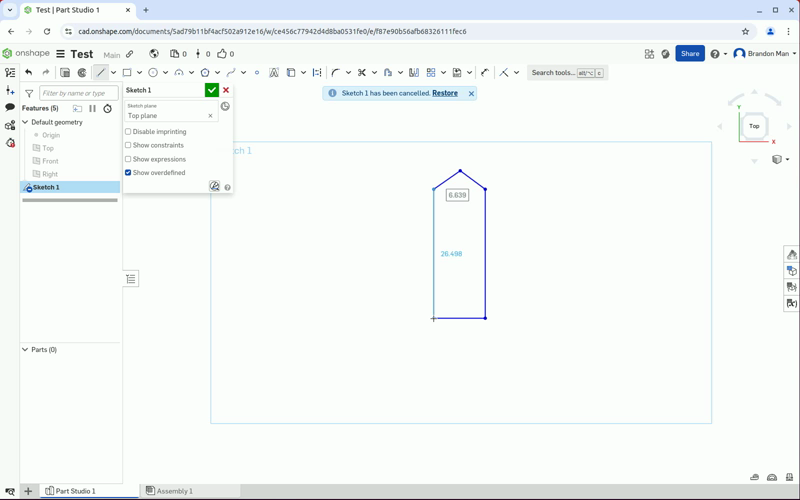
key_up(shift)
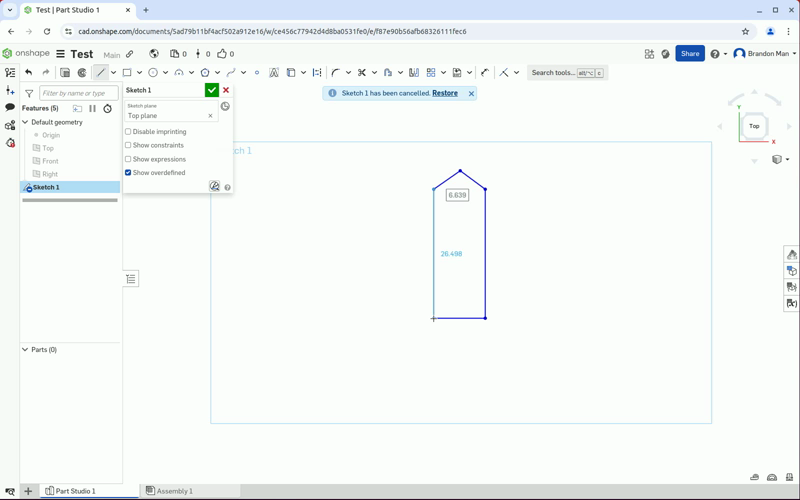
click(433, 318)
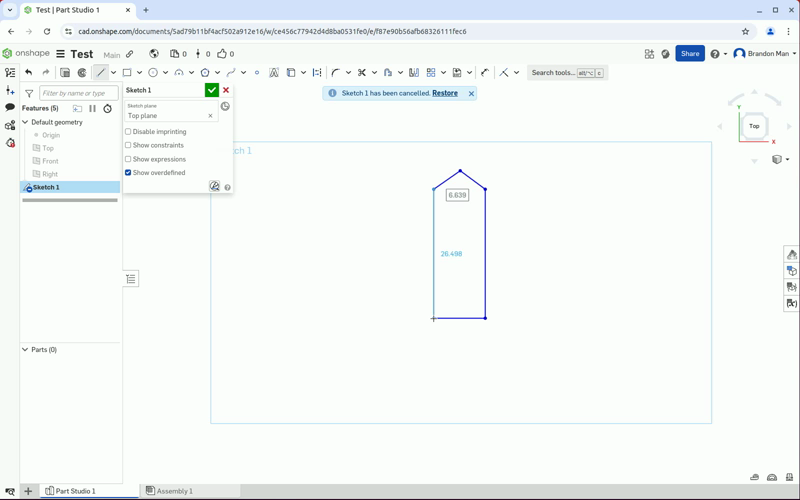
key(esc)
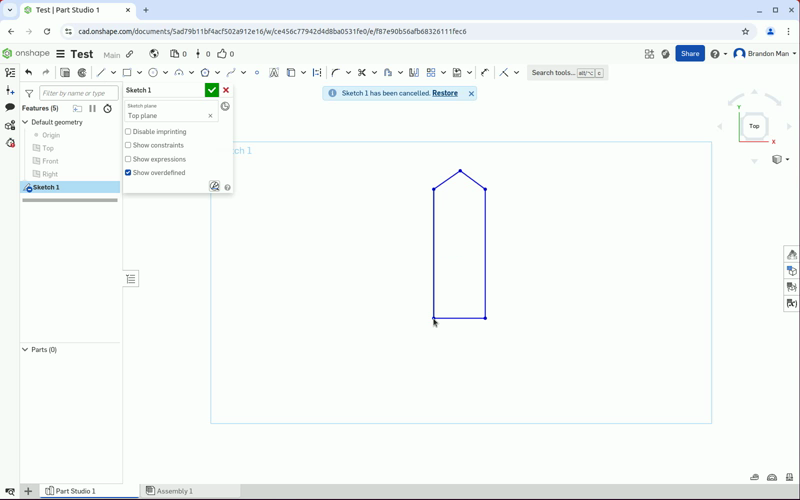
mouse_move(454, 270)
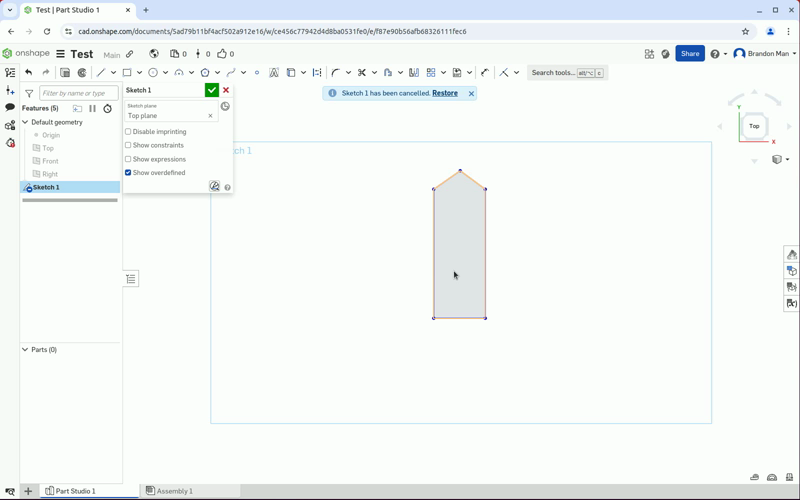
click(454, 270)
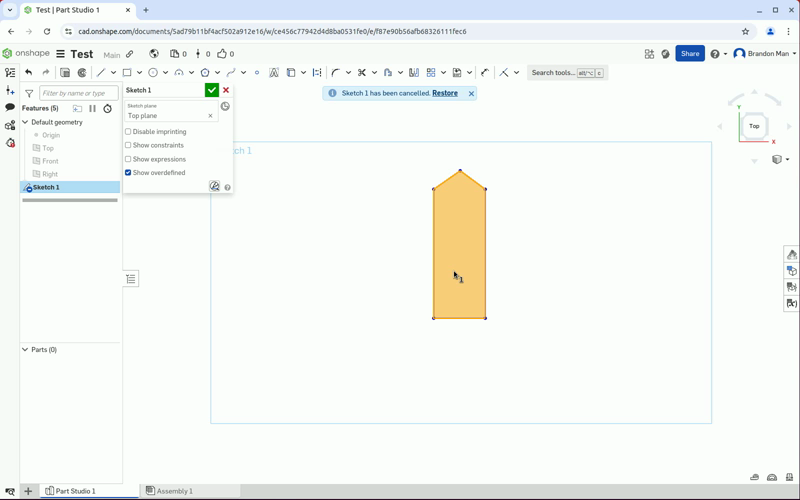
mouse_move(73, 352)
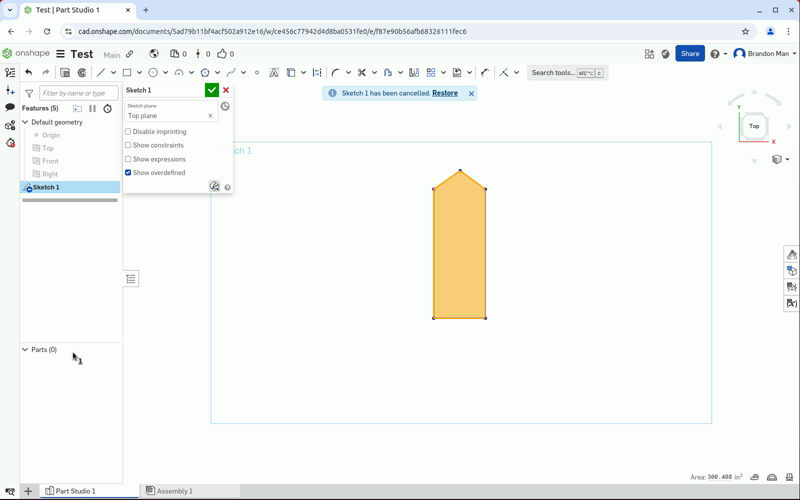
key(shift+y)
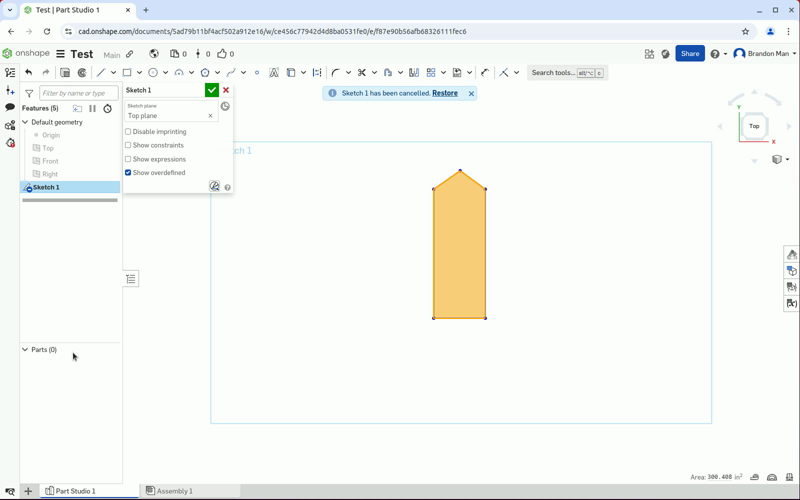
key(shift+e)
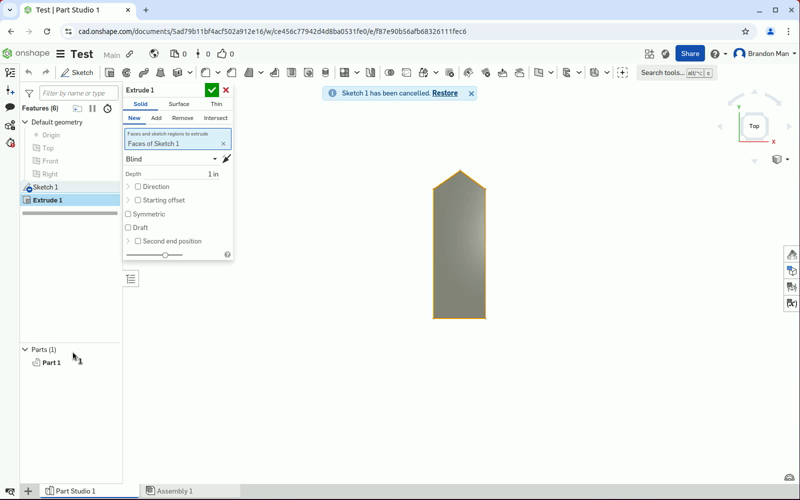
mouse_move(143, 106)
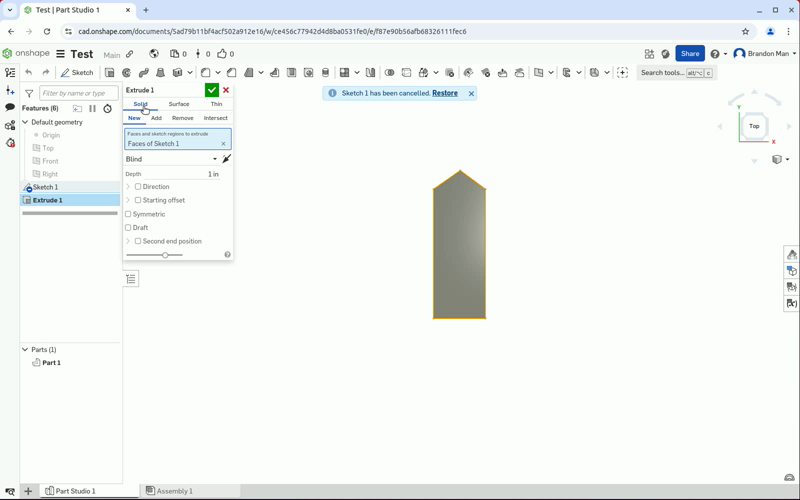
click(143, 106)
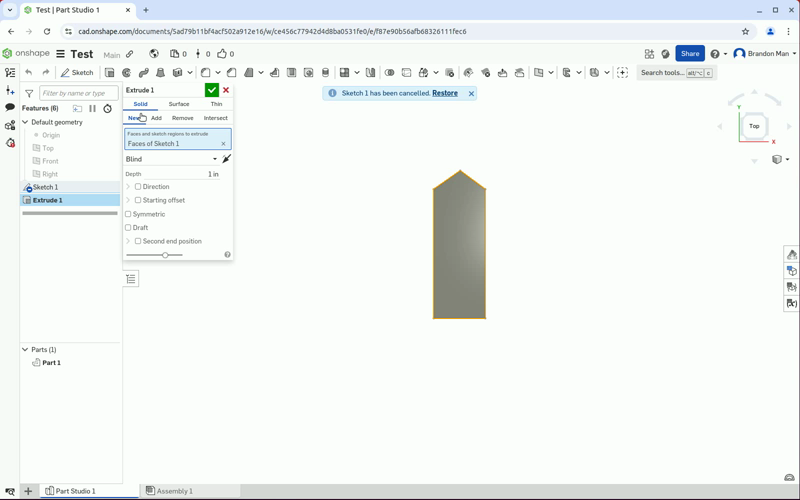
mouse_move(137, 120)
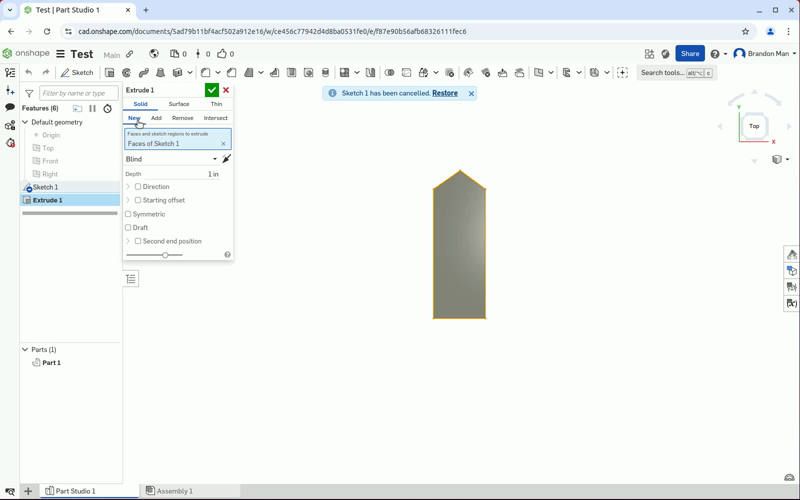
click(137, 120)
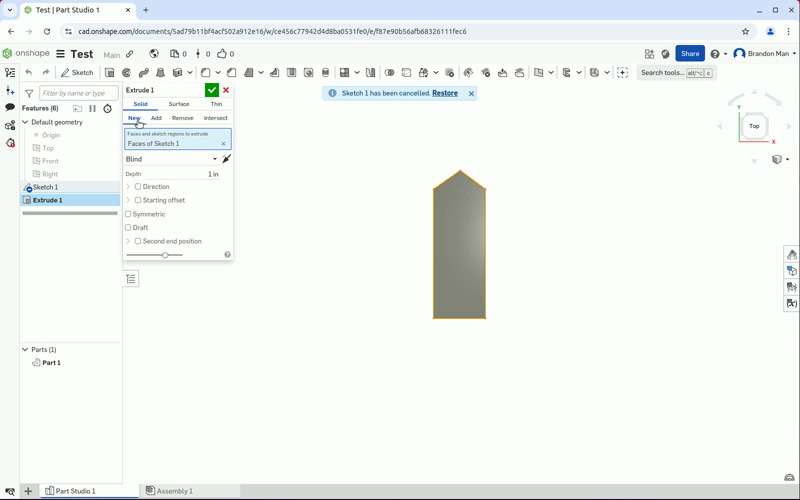
key(tab, 4)
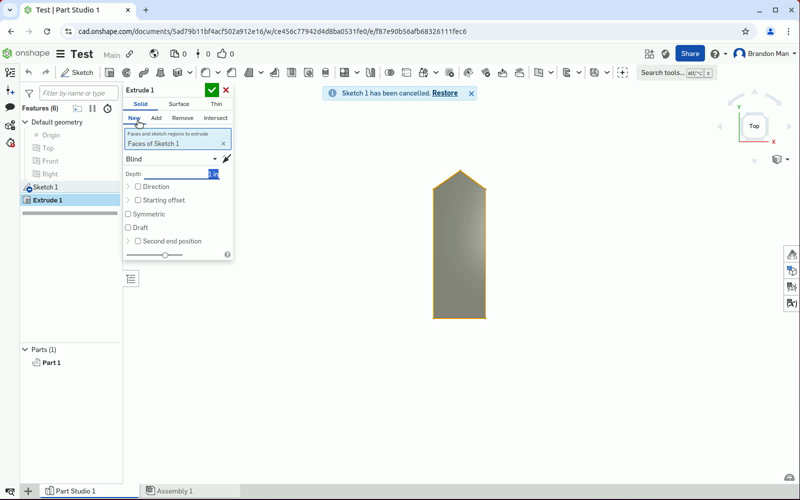
text(8.666)
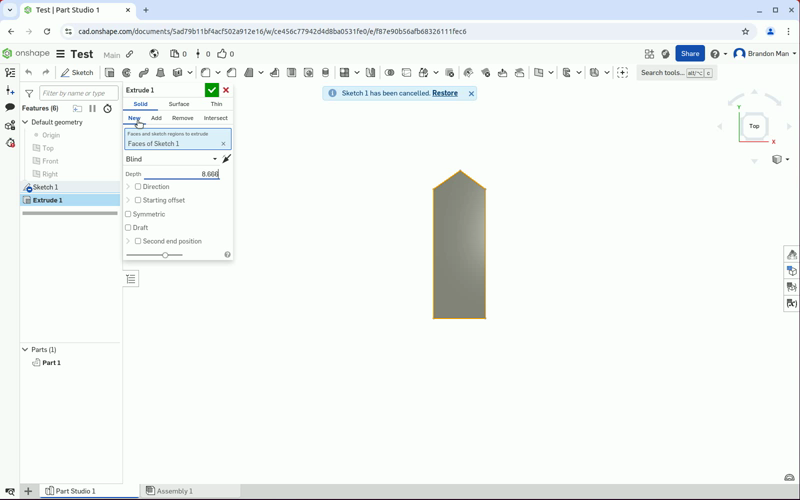
key(enter)
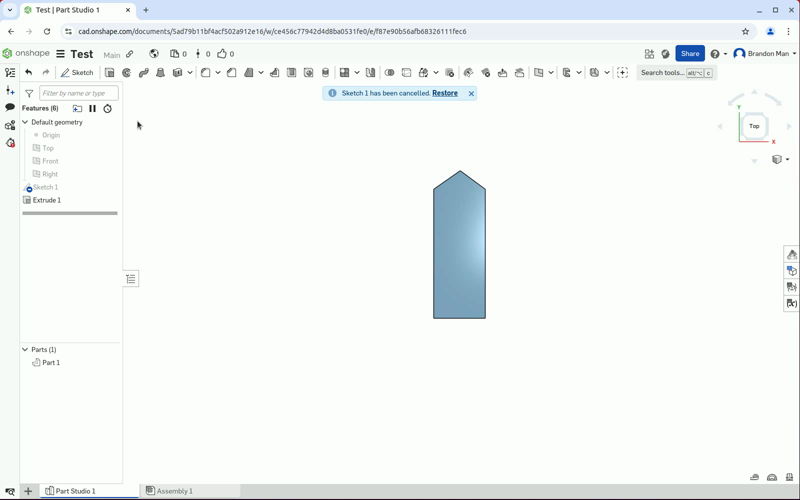
key(shift+h)
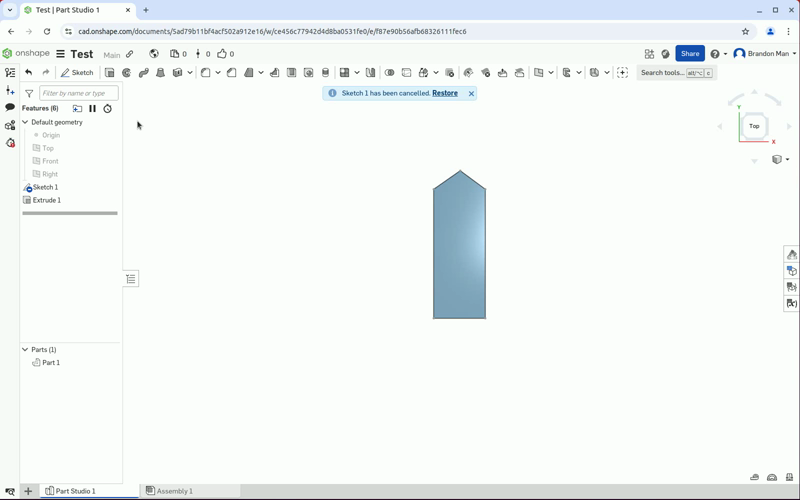
key(shift+h)
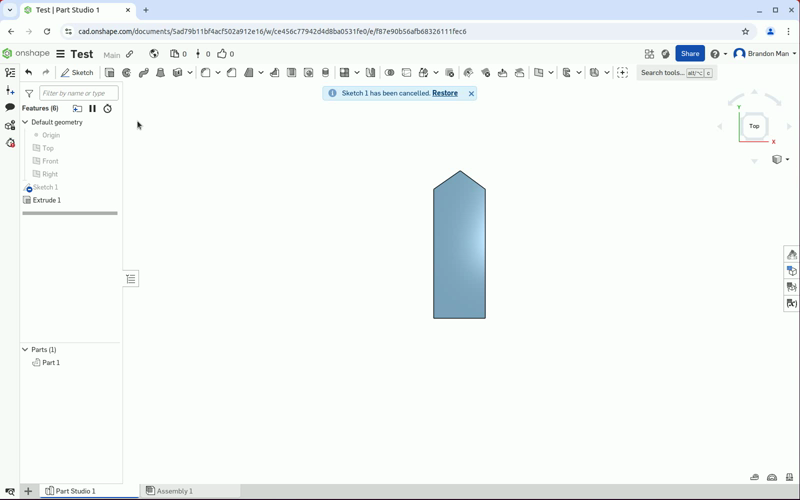
mouse_move(73, 189)
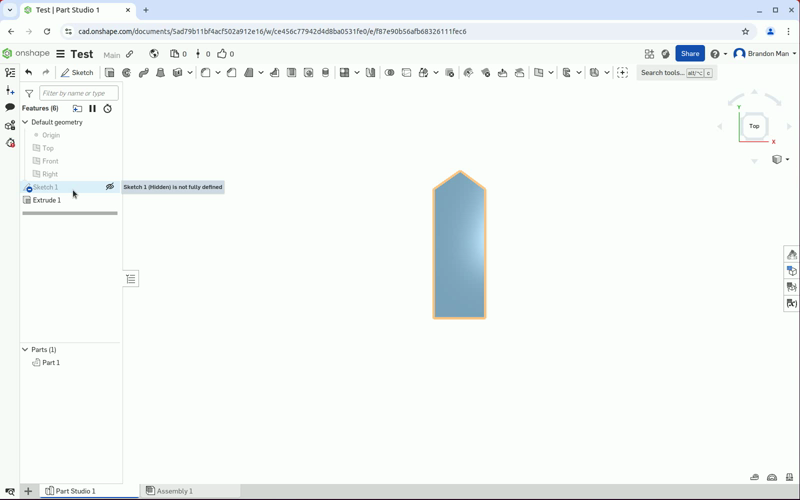
click(73, 189)
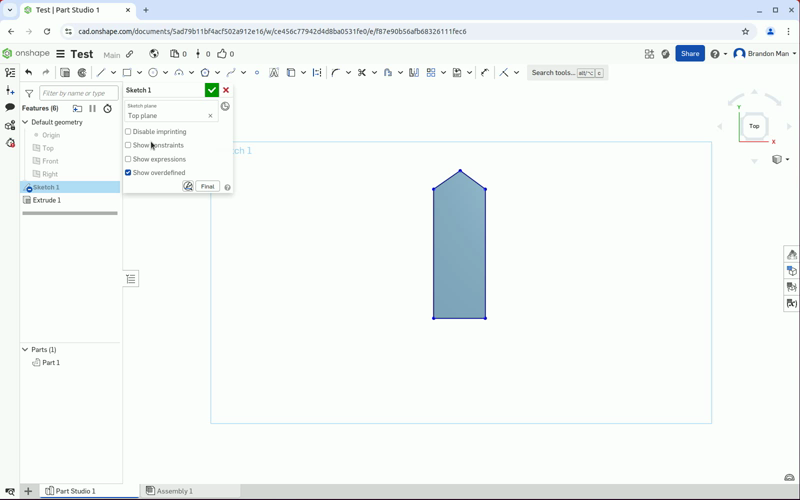
mouse_move(229, 92)
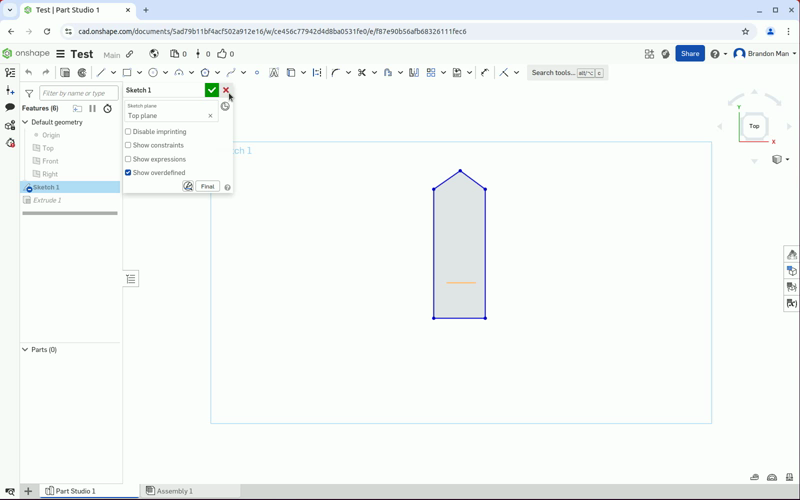
click(229, 92)
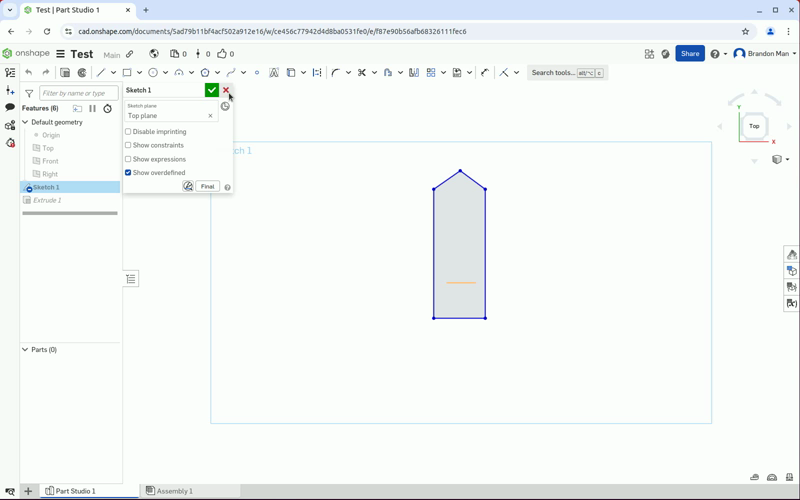
key(shift+s)
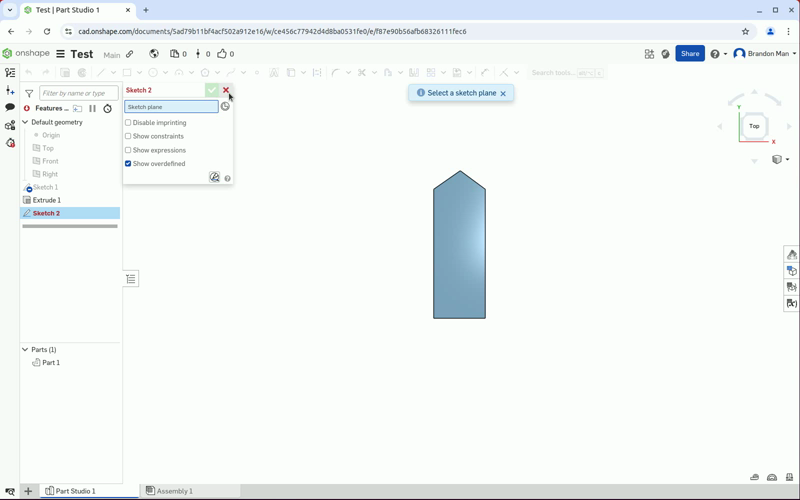
mouse_move(73, 150)
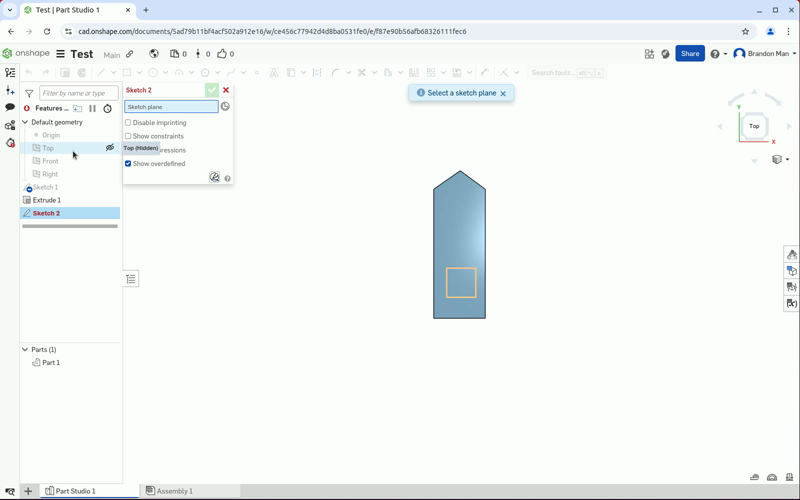
click(73, 150)
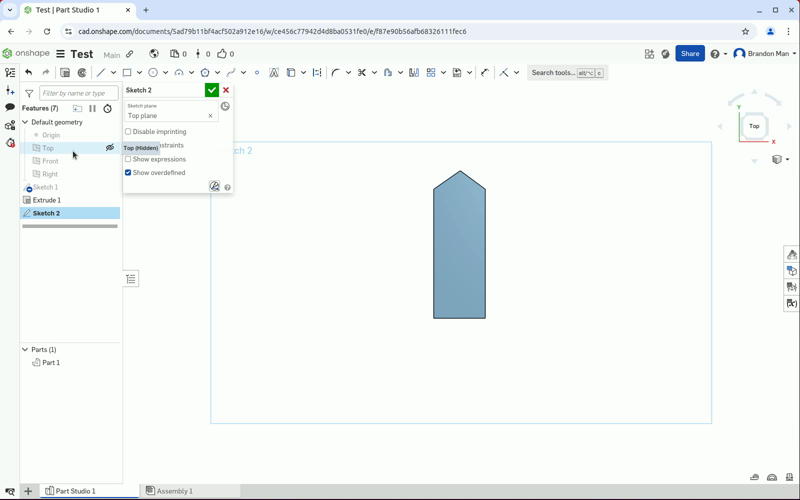
mouse_move(73, 352)
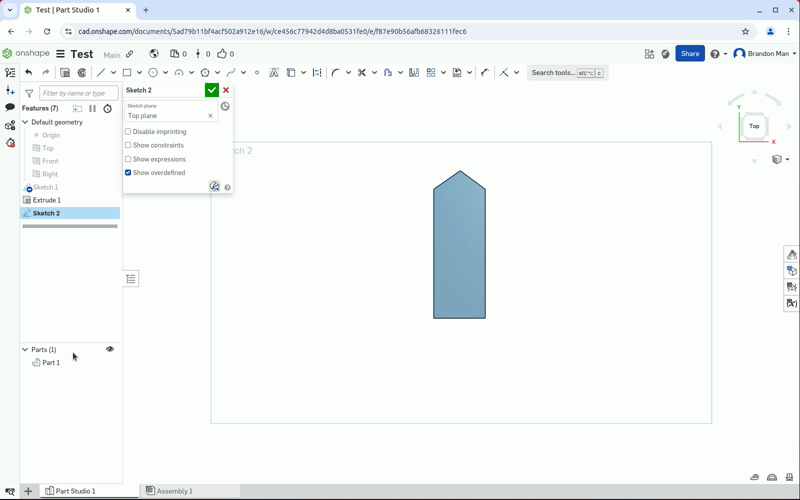
key(y)
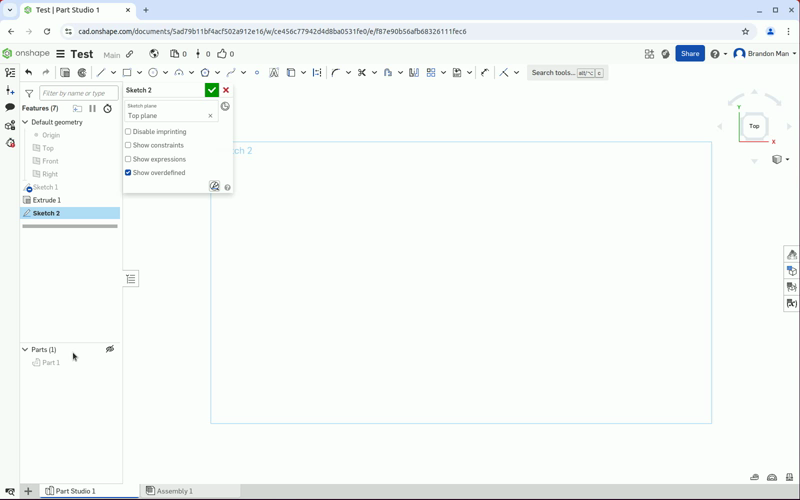
key(l)
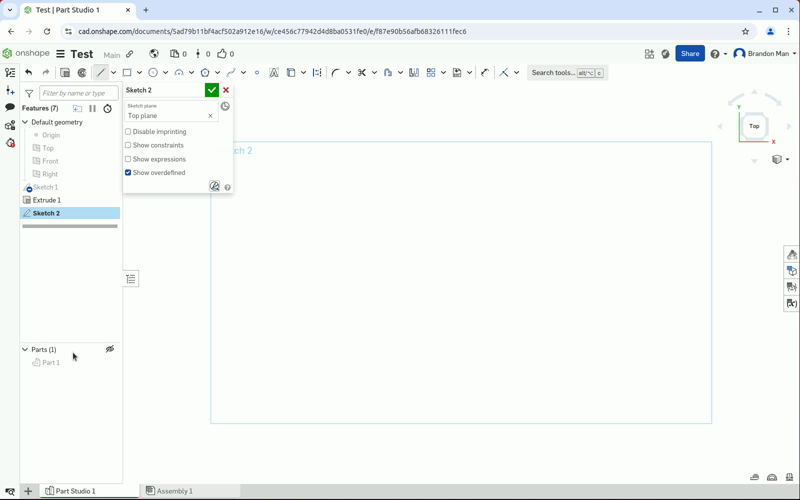
key_down(shift)
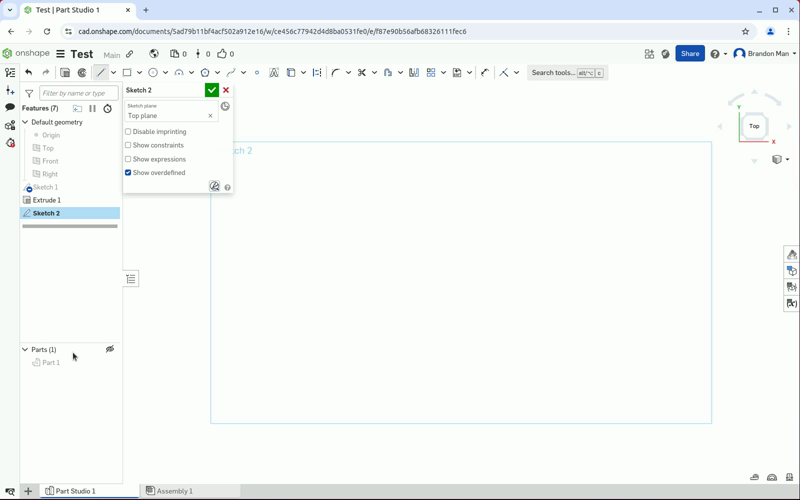
mouse_move(445, 295)
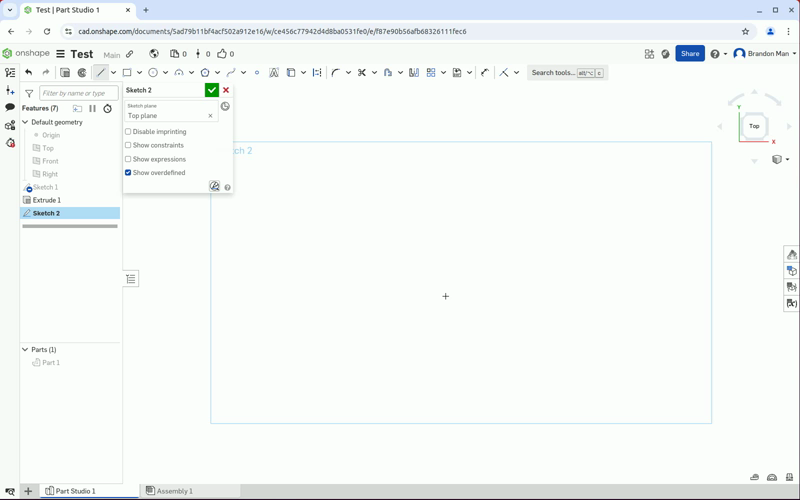
click(445, 295)
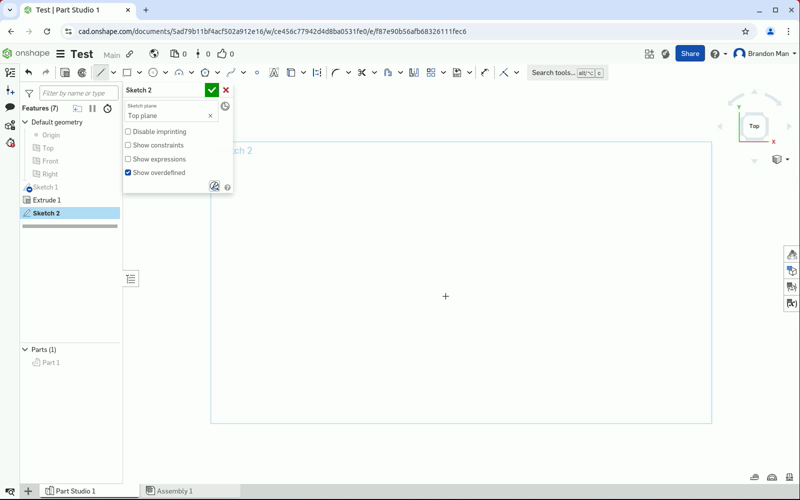
key_up(shift)
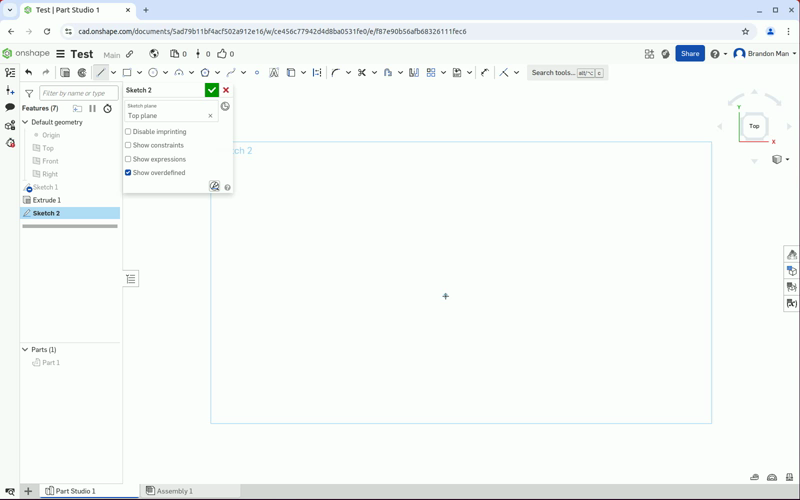
key_down(shift)
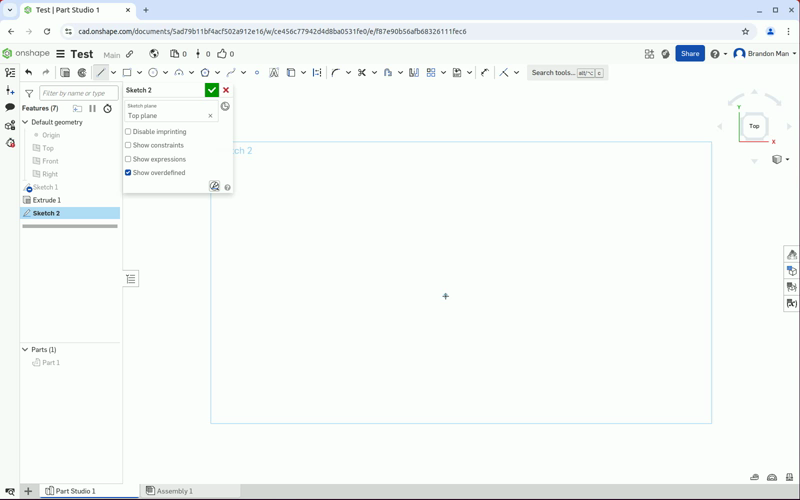
mouse_move(475, 295)
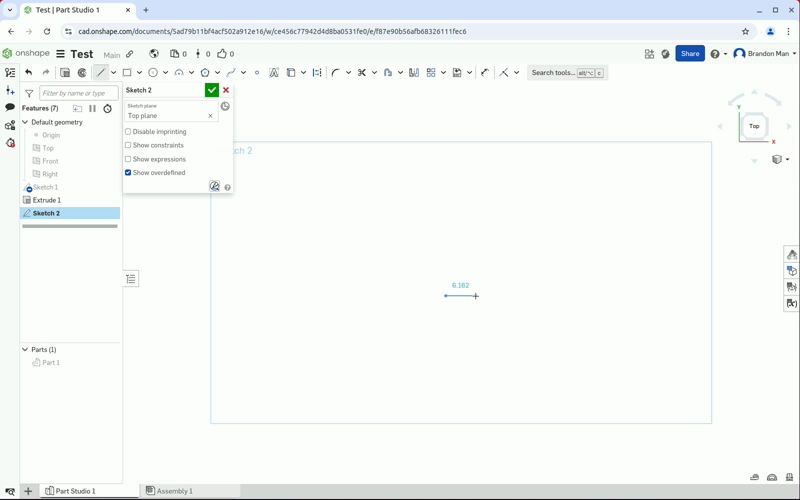
mouse_move(473, 295)
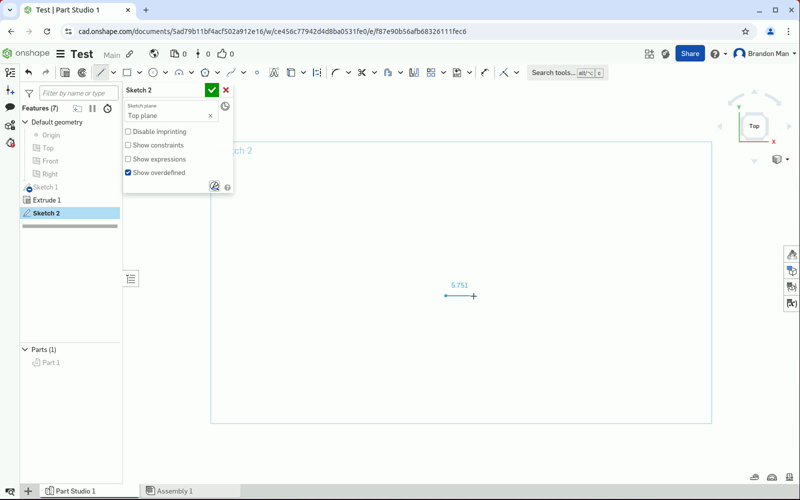
click(473, 295)
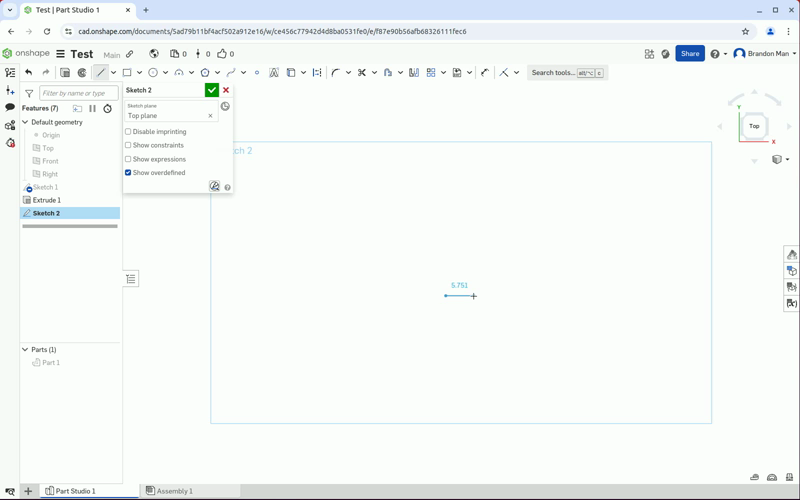
key_up(shift)
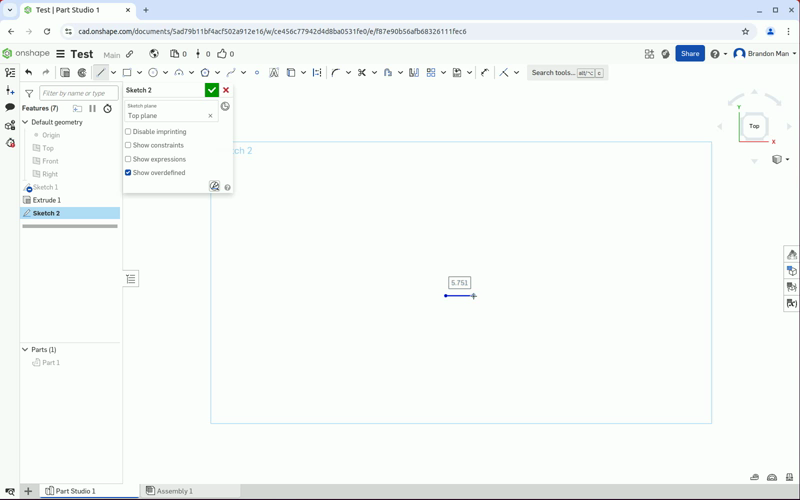
key_down(shift)
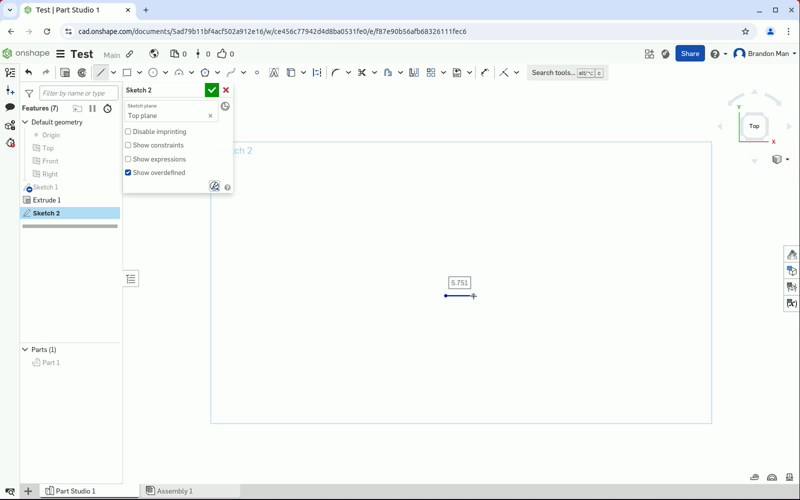
mouse_move(473, 203)
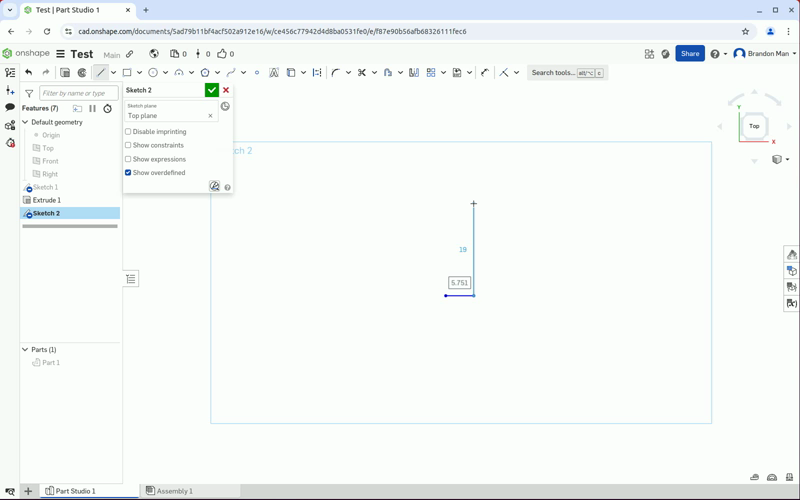
click(473, 203)
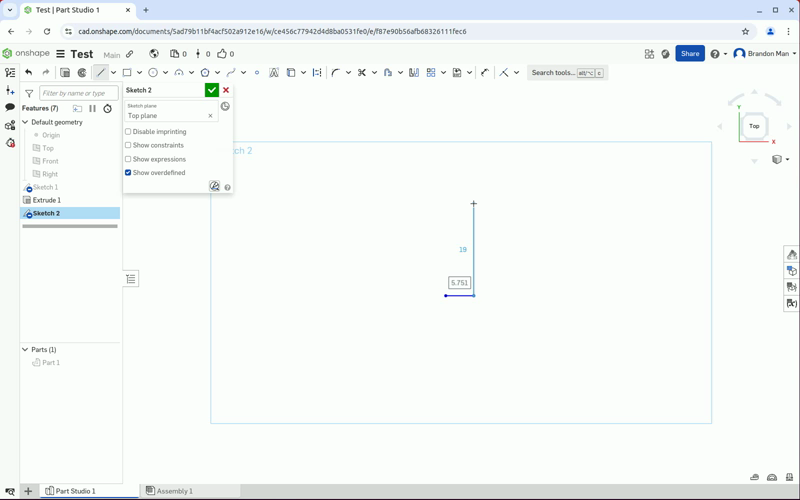
key_up(shift)
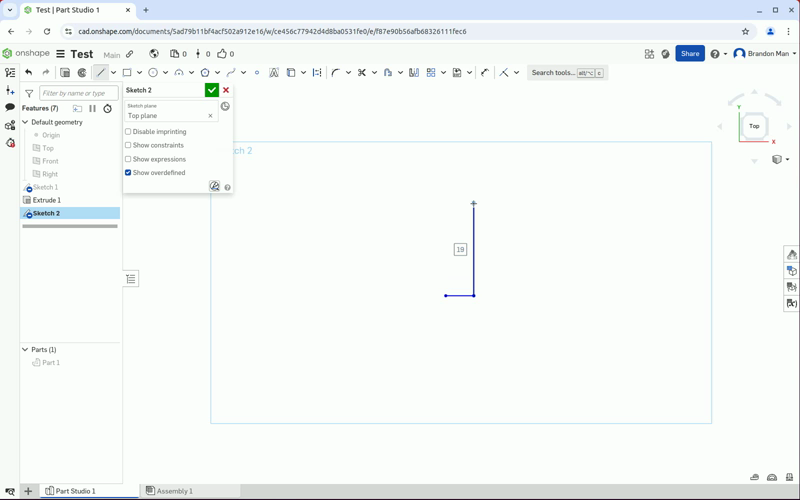
key_down(shift)
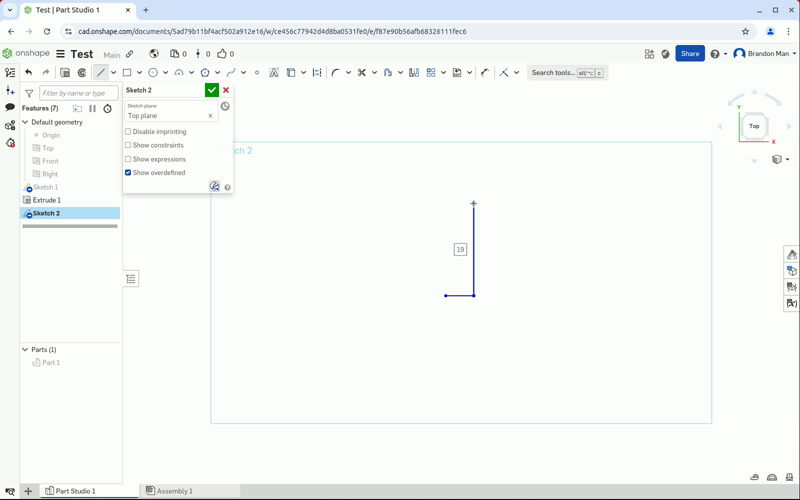
mouse_move(503, 203)
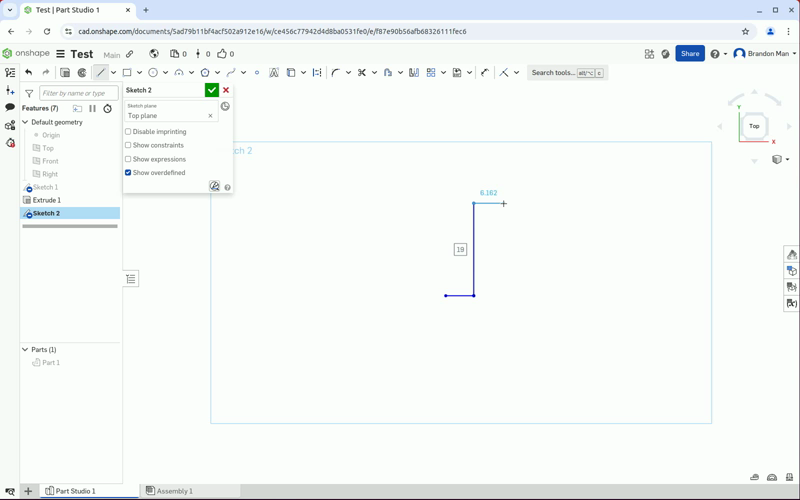
mouse_move(445, 203)
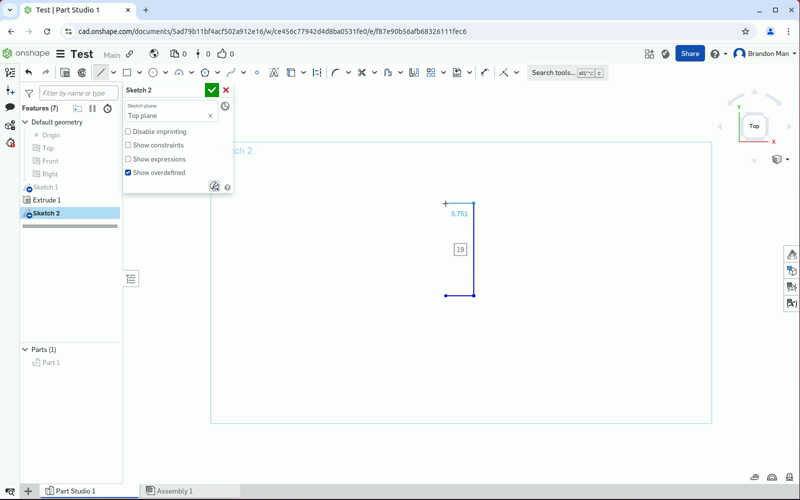
click(445, 203)
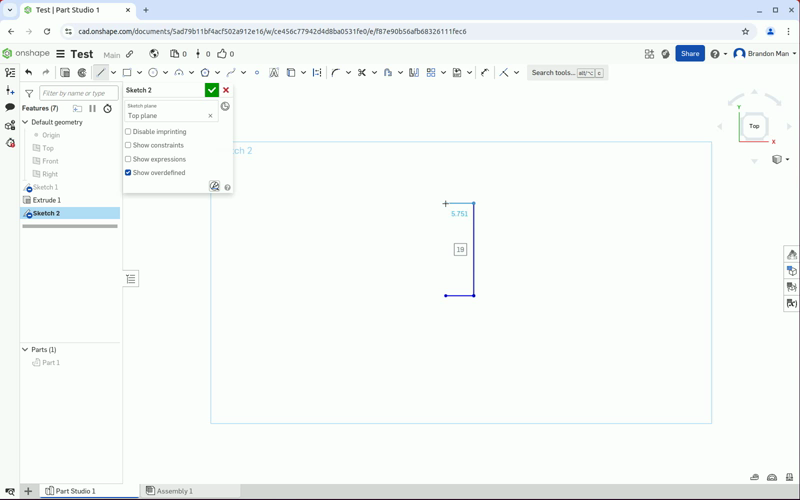
key_up(shift)
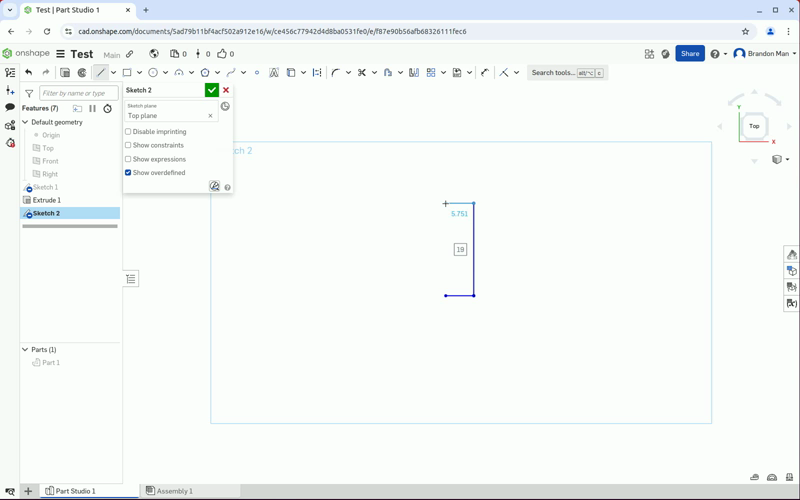
key_down(shift)
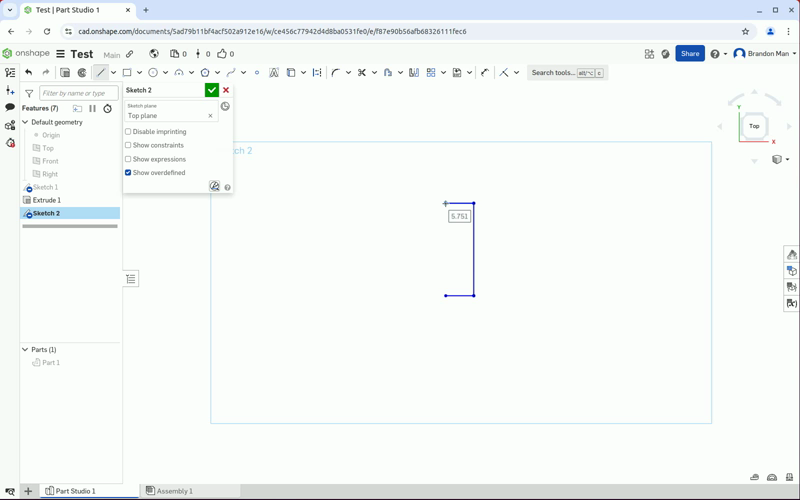
mouse_move(445, 295)
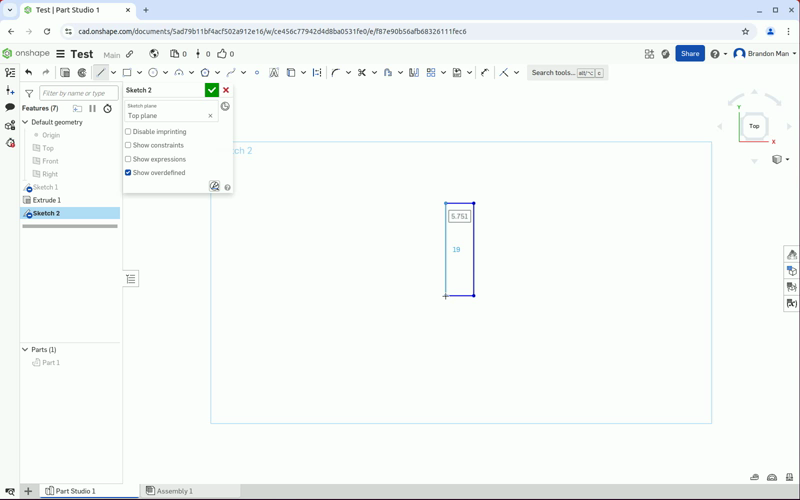
key_up(shift)
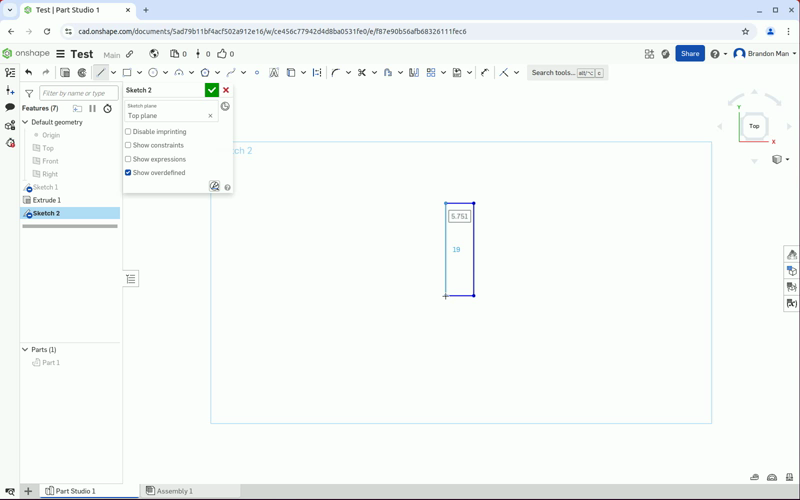
click(445, 295)
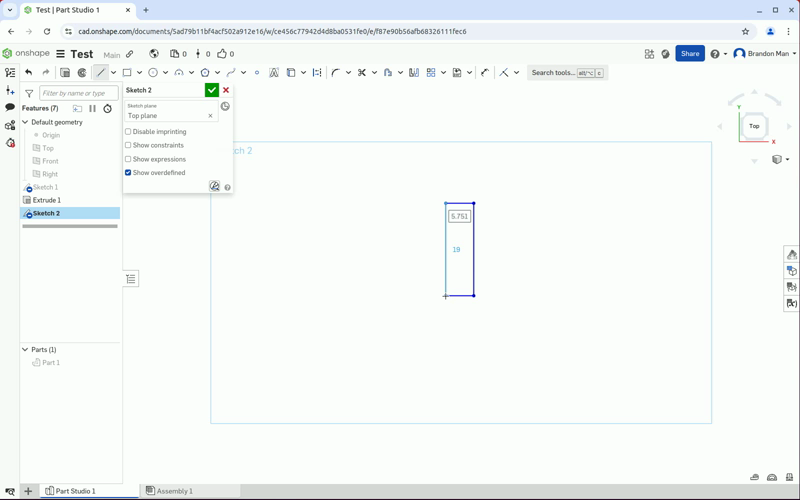
key(esc)
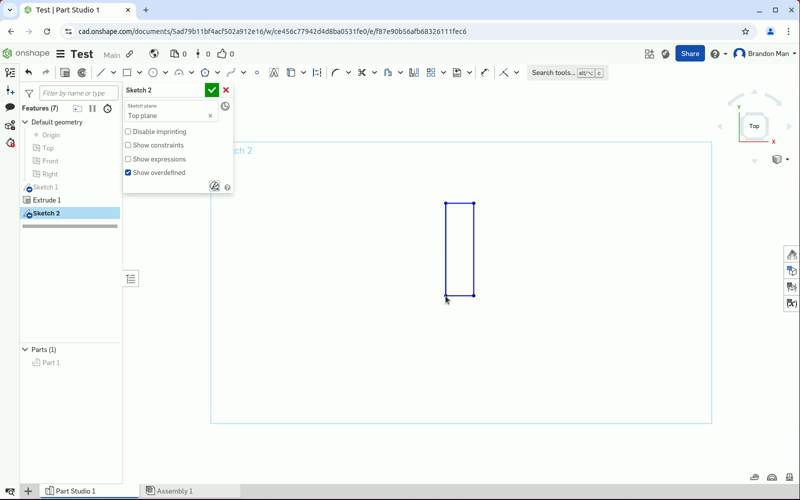
mouse_move(453, 275)
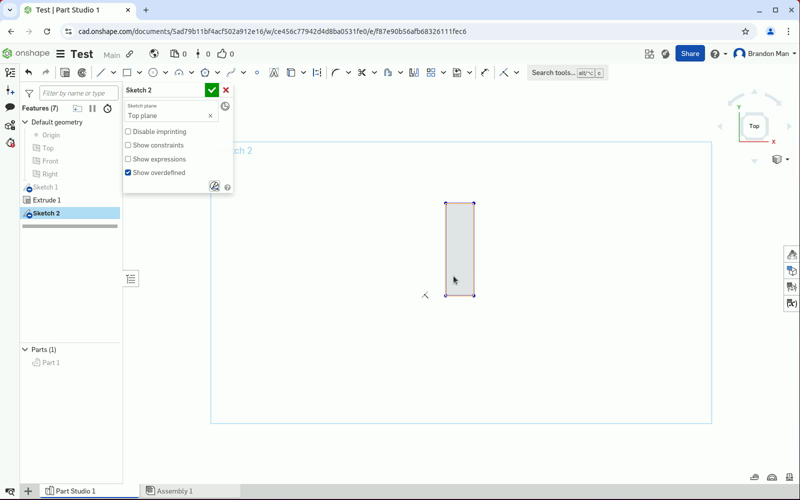
click(453, 275)
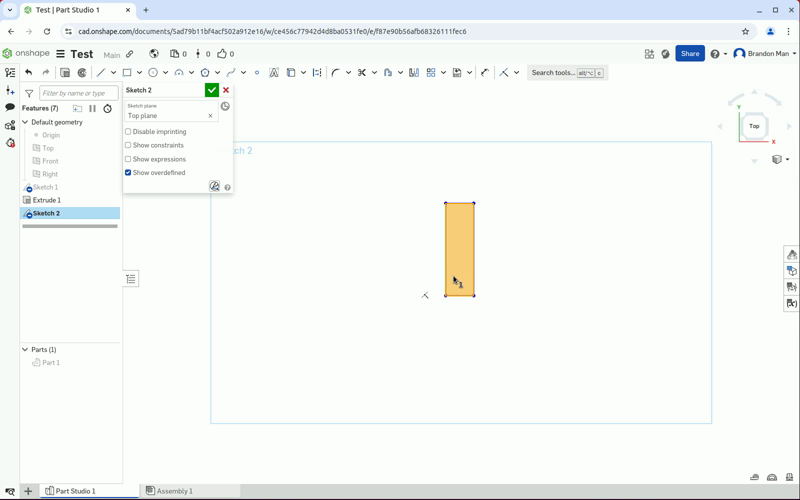
mouse_move(73, 352)
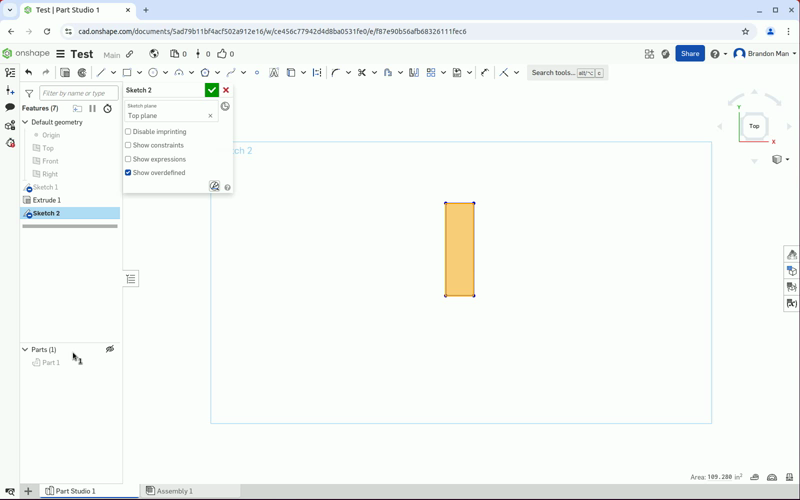
key(shift+y)
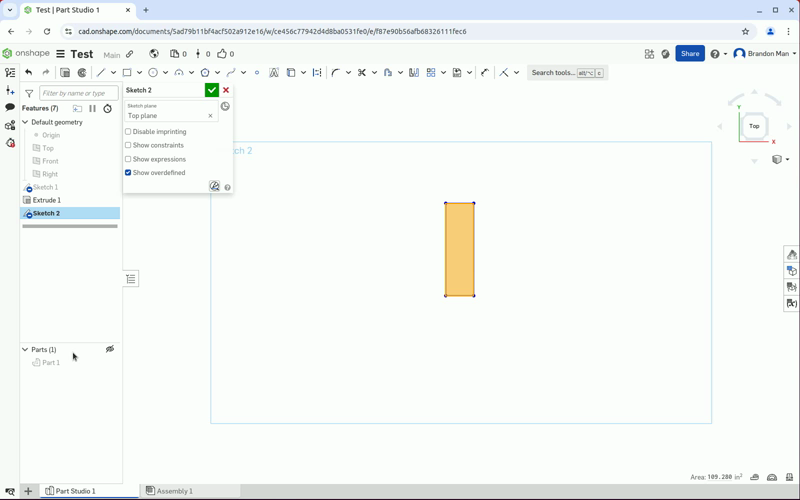
key(shift+e)
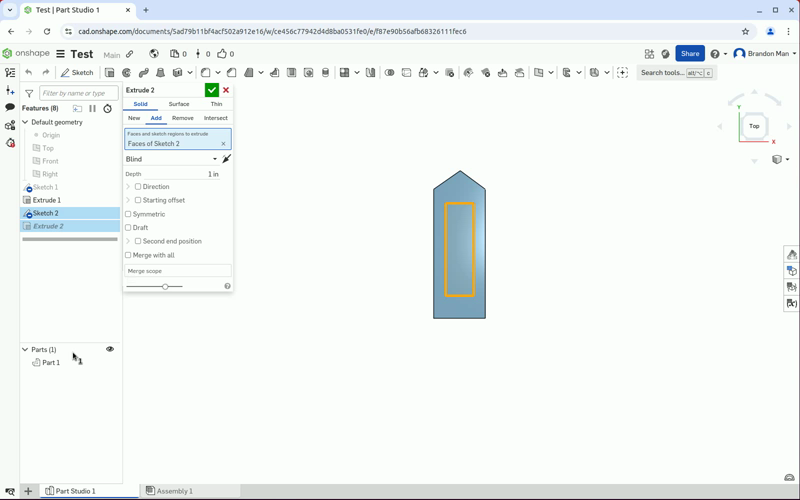
mouse_move(143, 106)
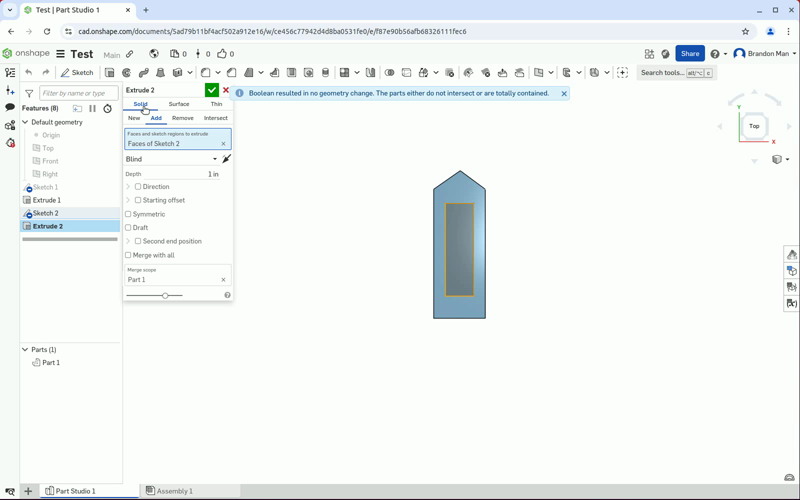
click(143, 106)
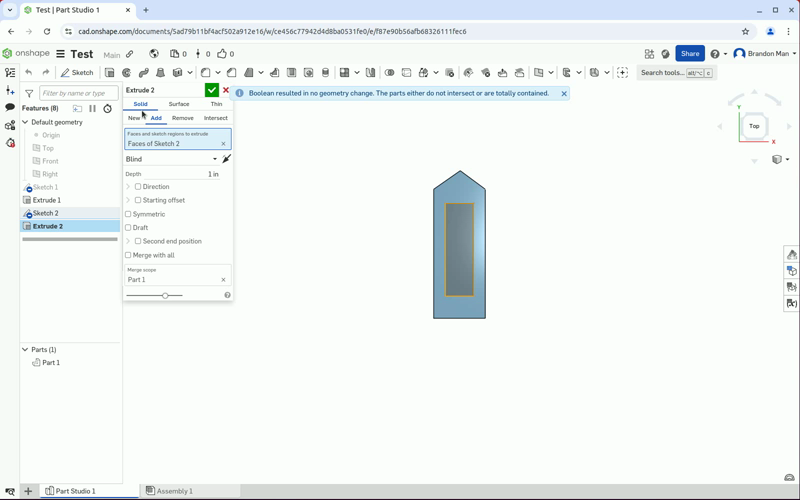
mouse_move(137, 120)
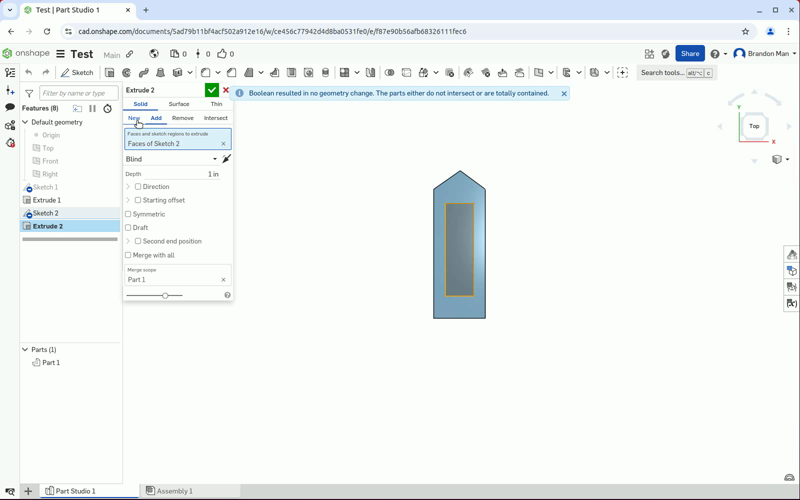
click(137, 120)
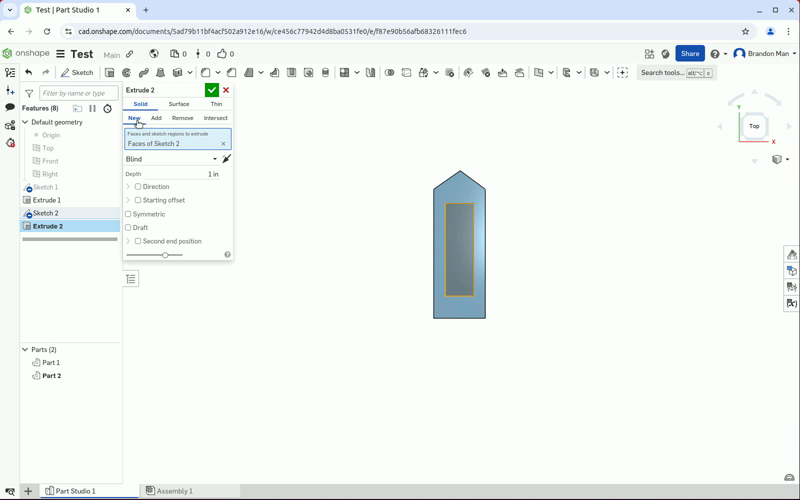
key(tab, 4)
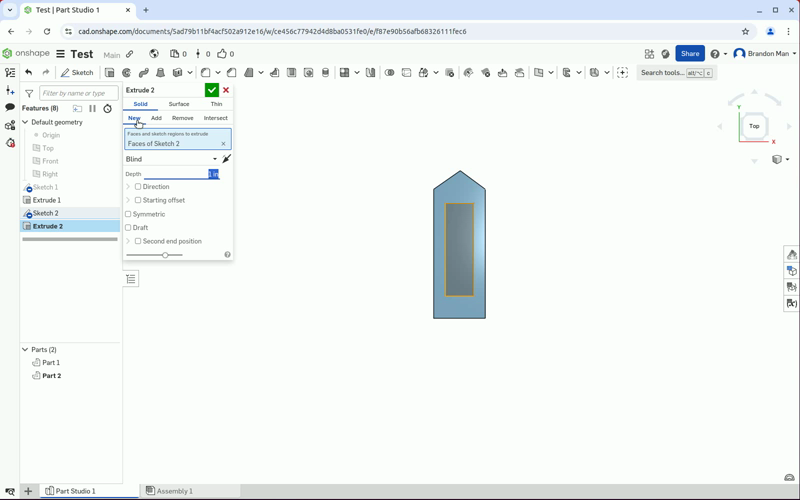
text(17.331)
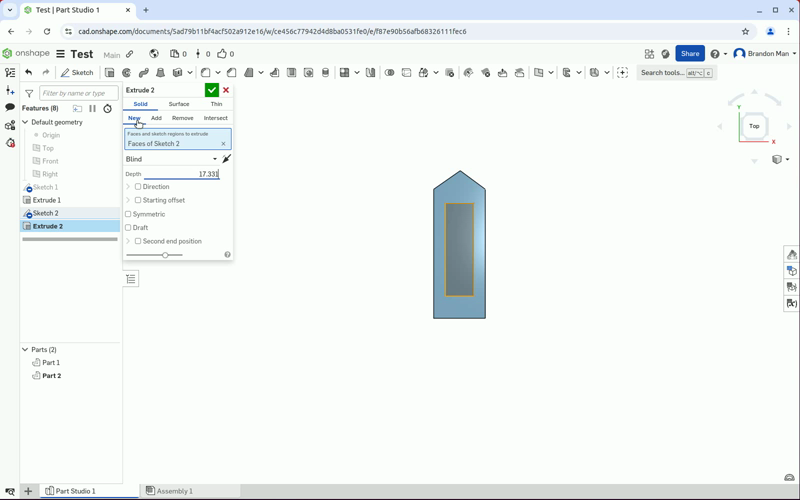
key(enter)
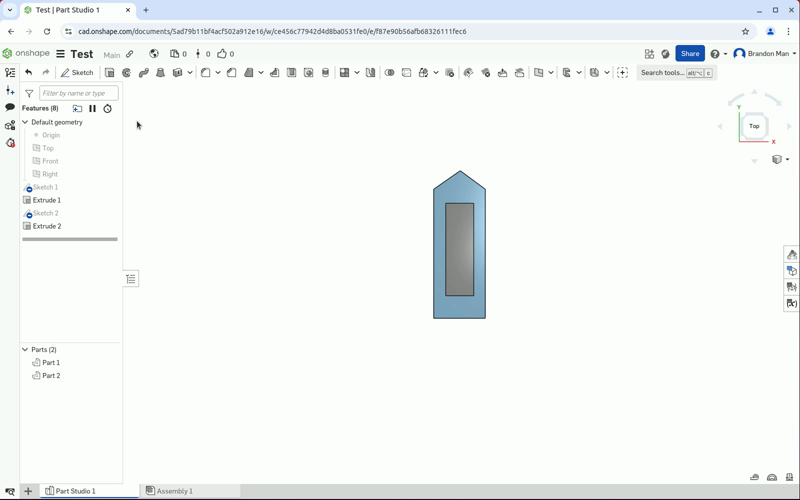
key(shift+h)
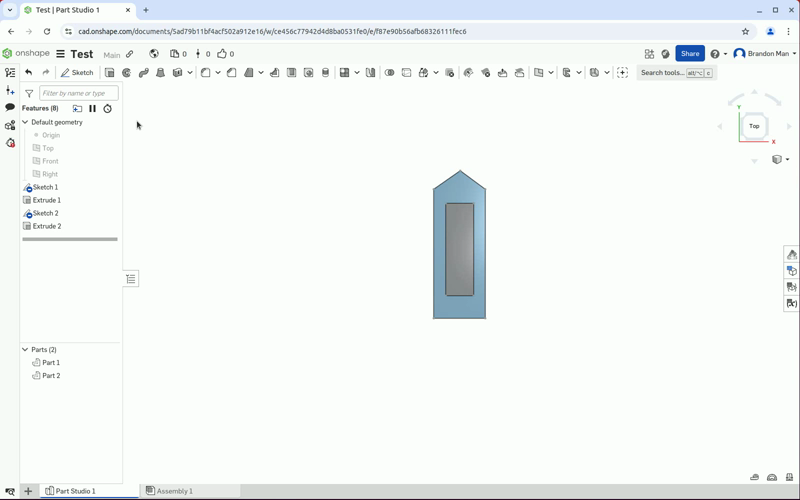
key(shift+h)
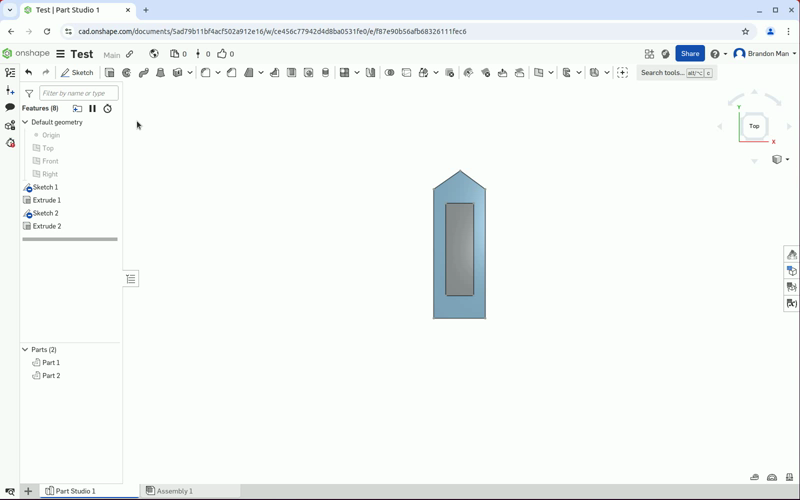
key(shift+7)
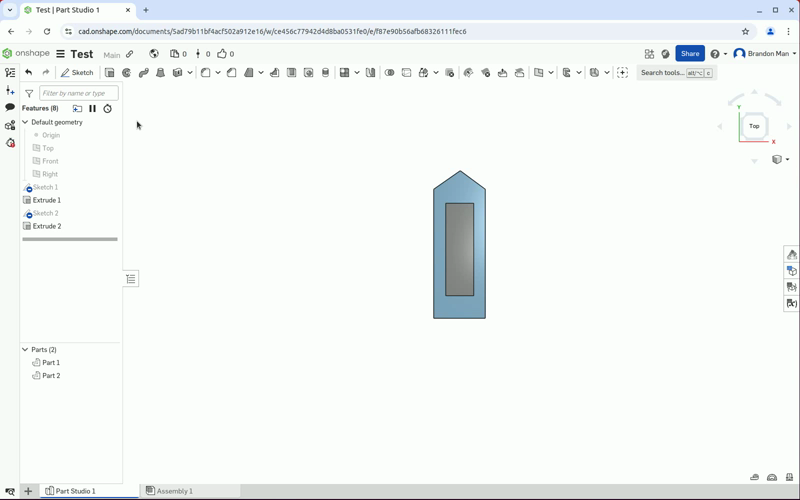
key(up, 3)
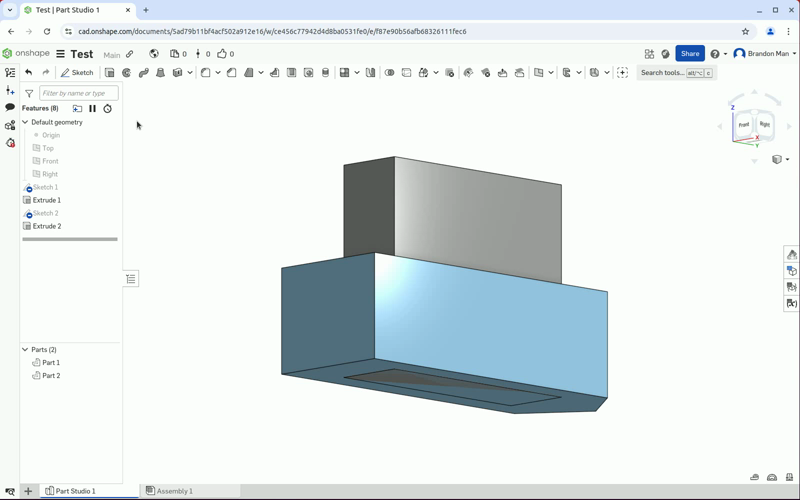
key(left, 3)
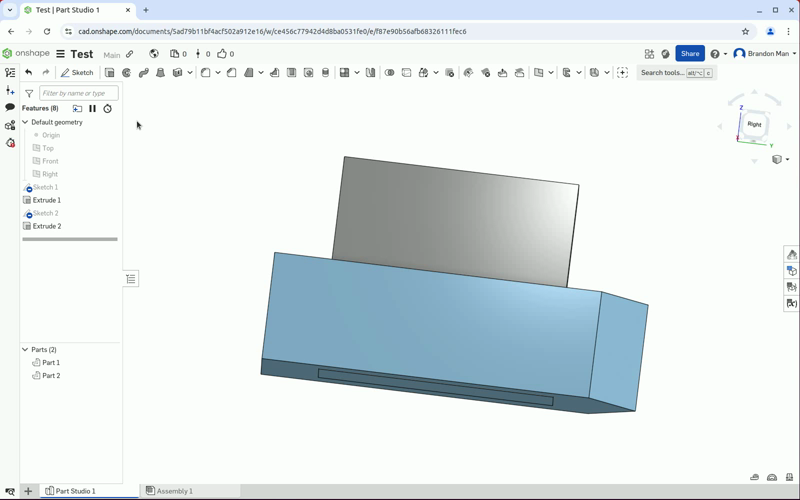
key(right, 3)
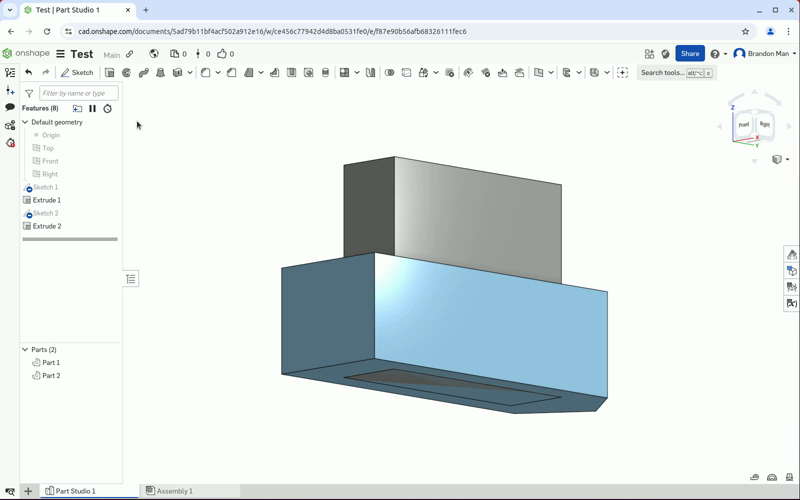
key(down, 3)
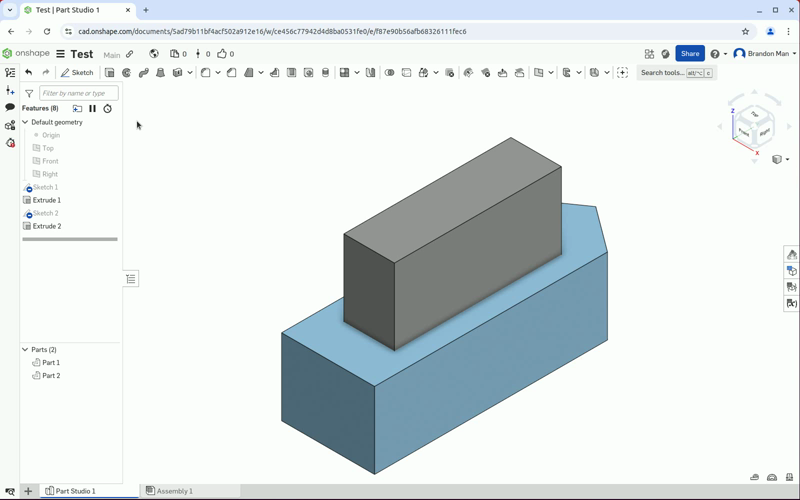
mouse_move(73, 189)
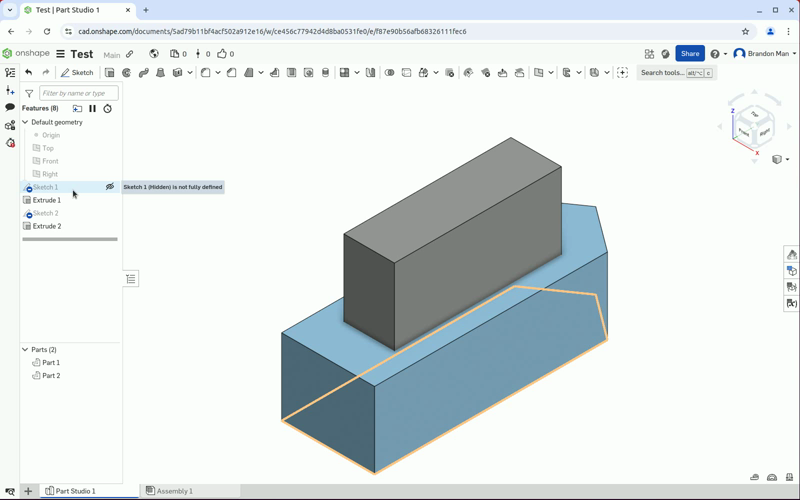
click(73, 189)